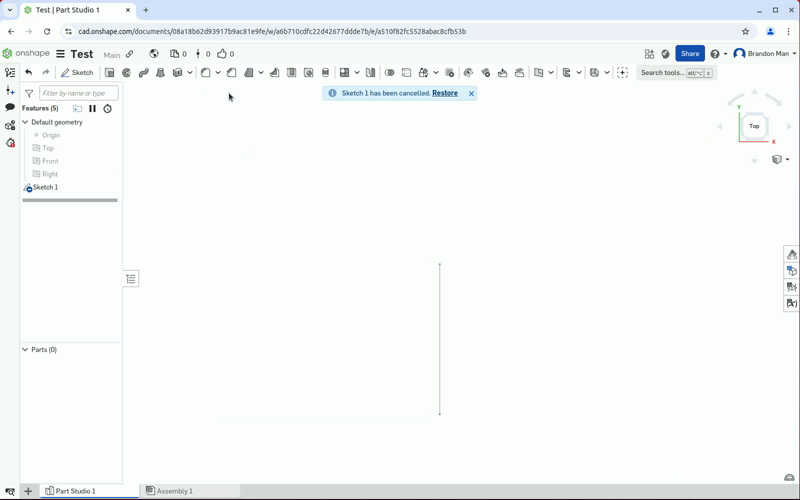
key(shift+h)
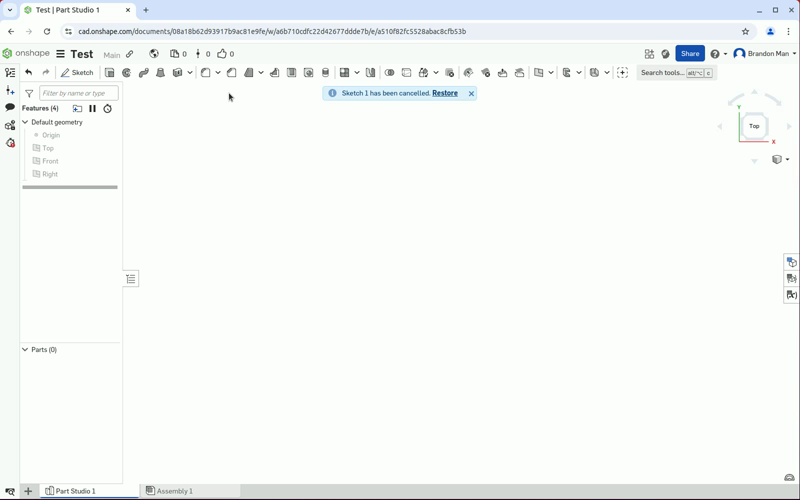
mouse_move(73, 352)
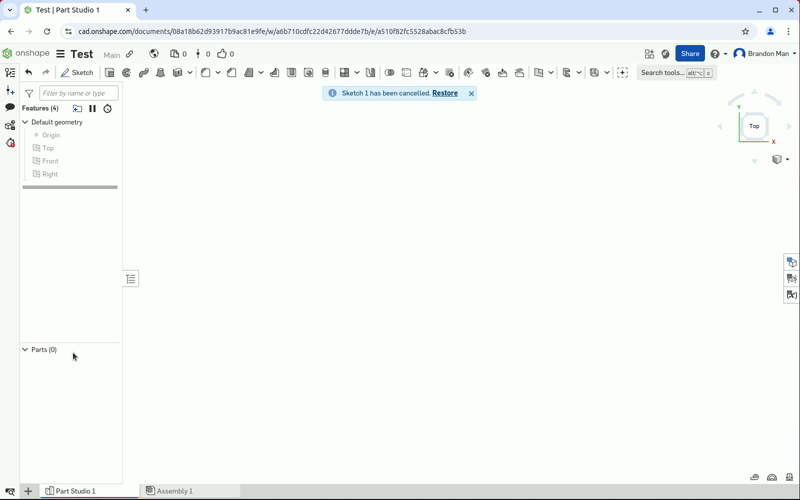
key(y)
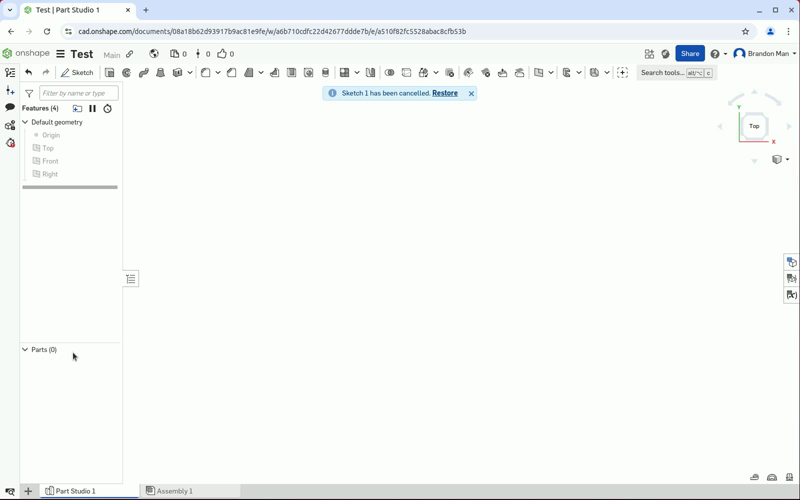
key(shift+p)
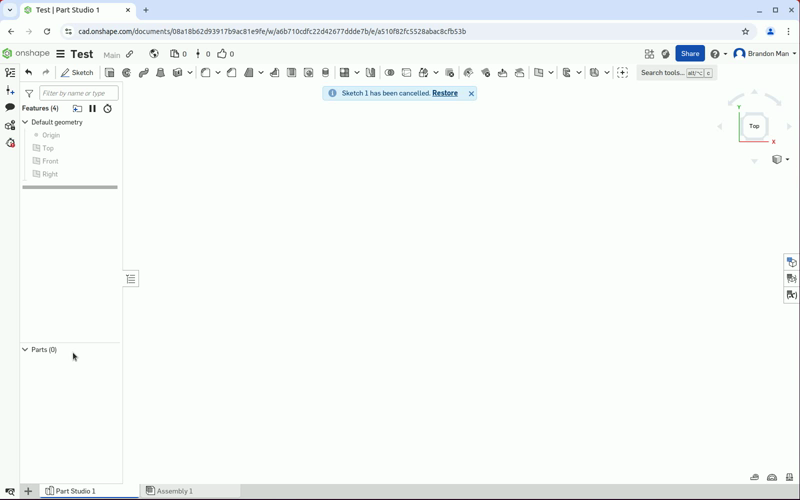
key(space)
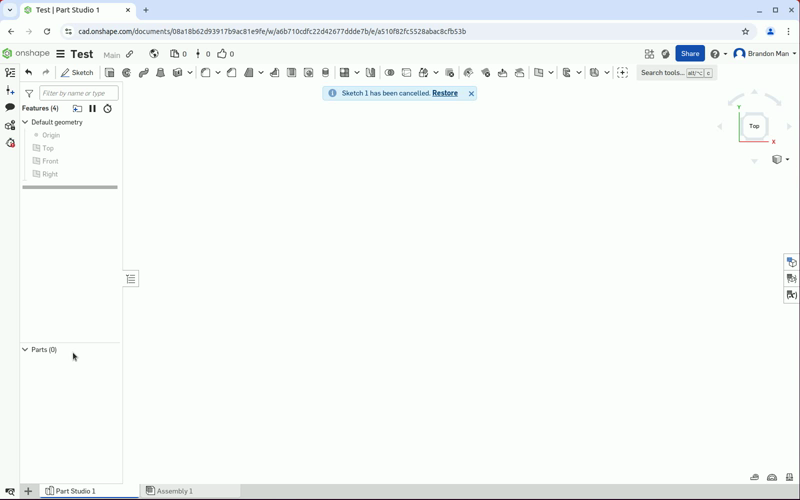
key_down(shift)
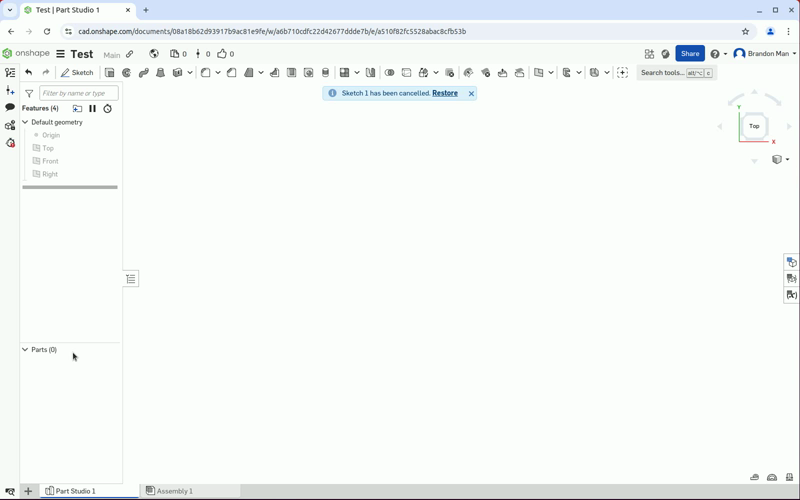
key(up)
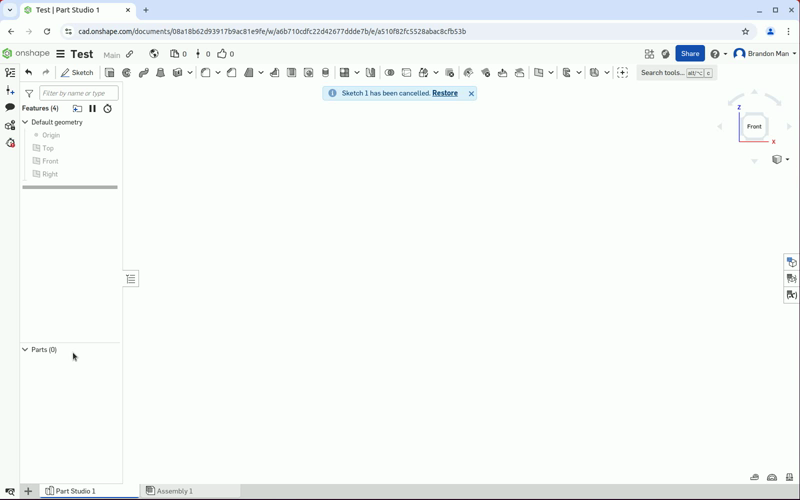
key_up(shift)
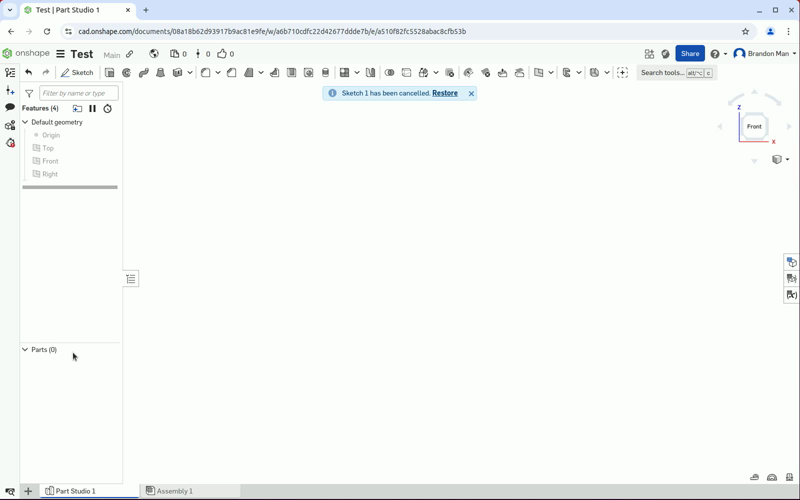
mouse_move(73, 352)
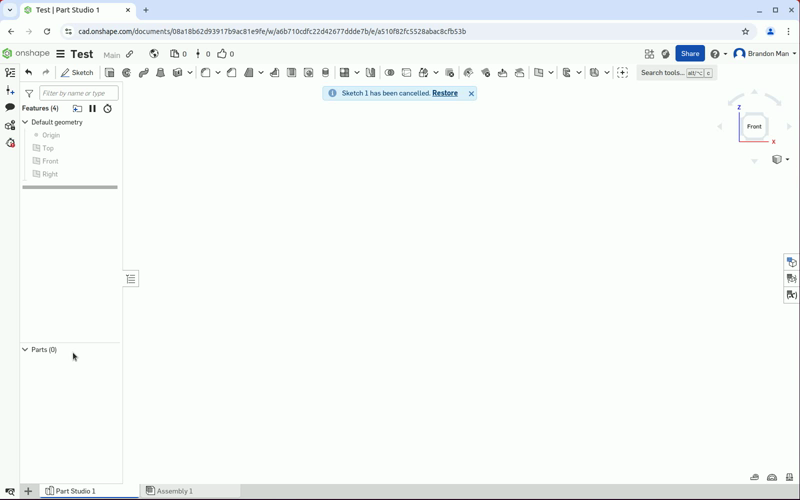
key(shift+y)
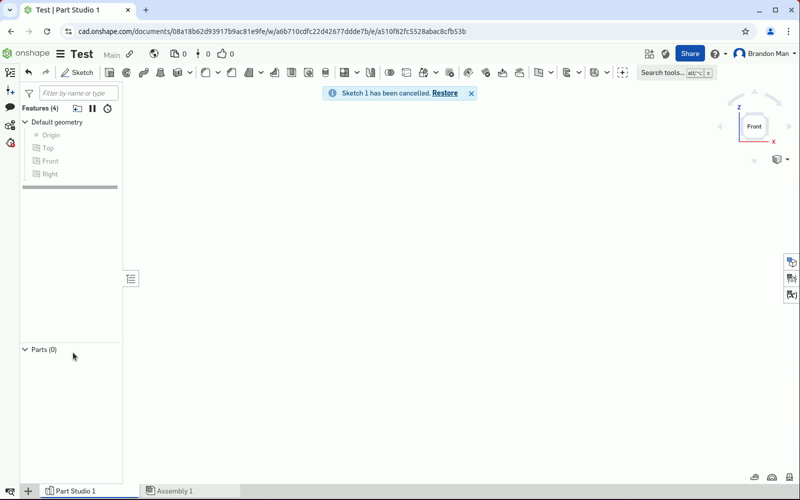
key(shift+s)
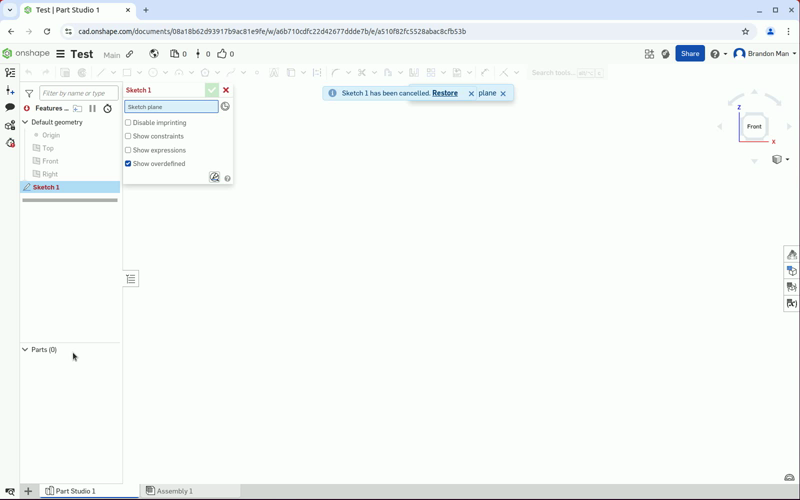
mouse_move(73, 163)
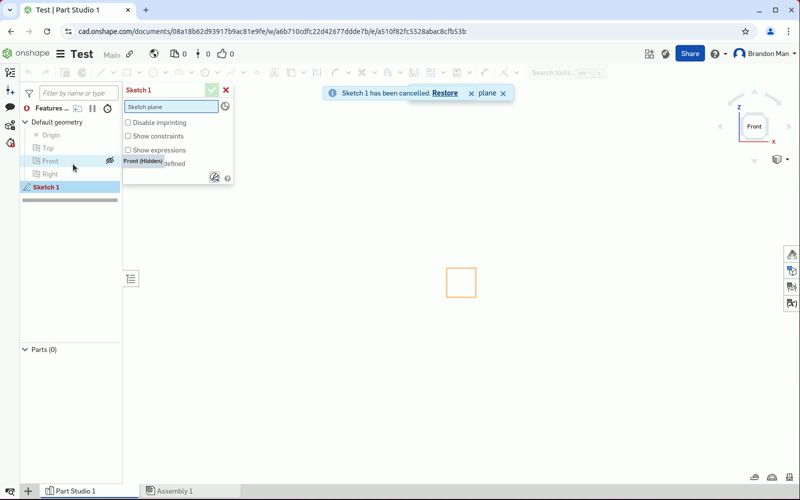
click(73, 163)
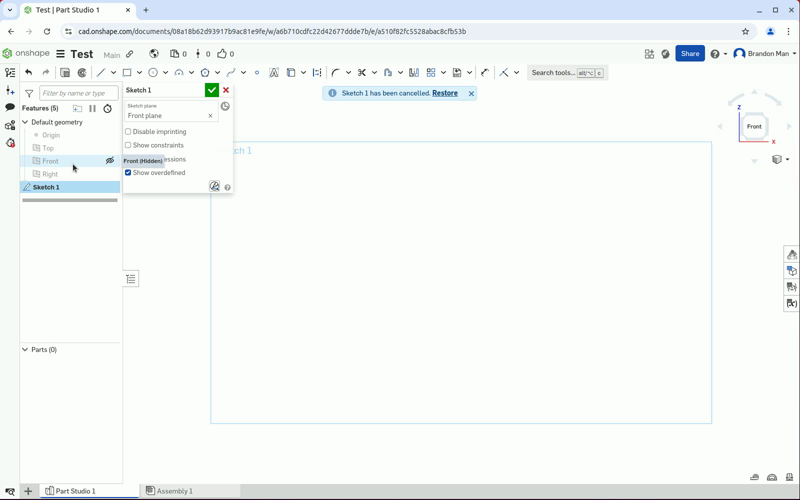
mouse_move(73, 352)
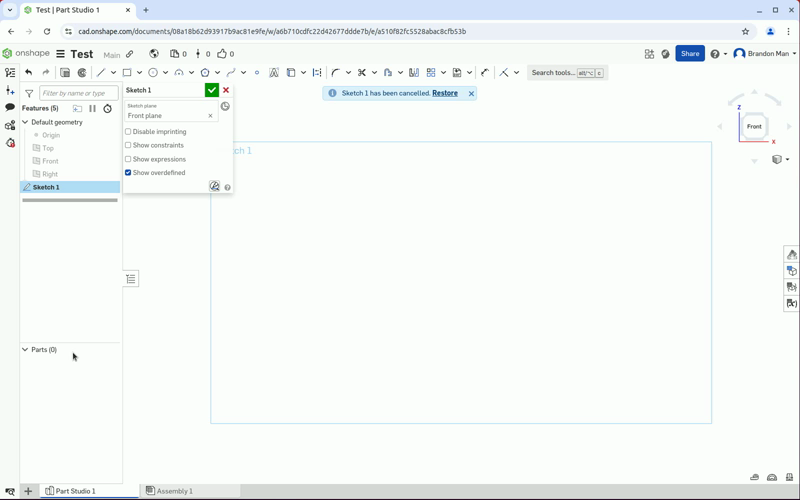
key(y)
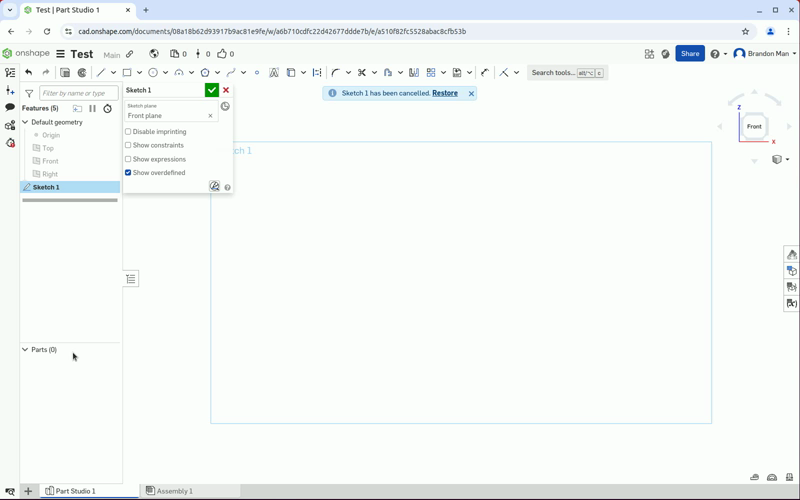
key(l)
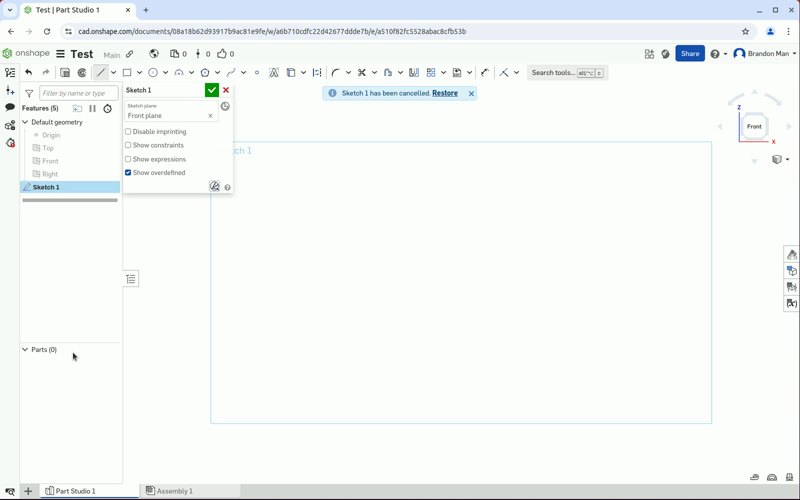
key_down(shift)
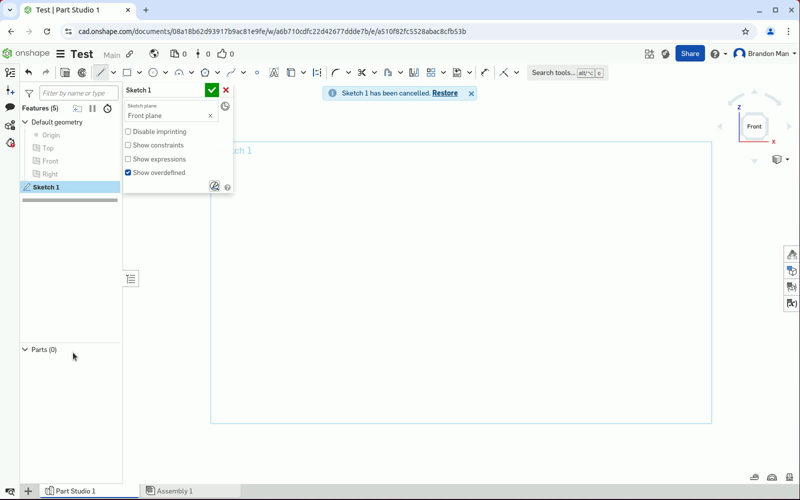
mouse_move(368, 315)
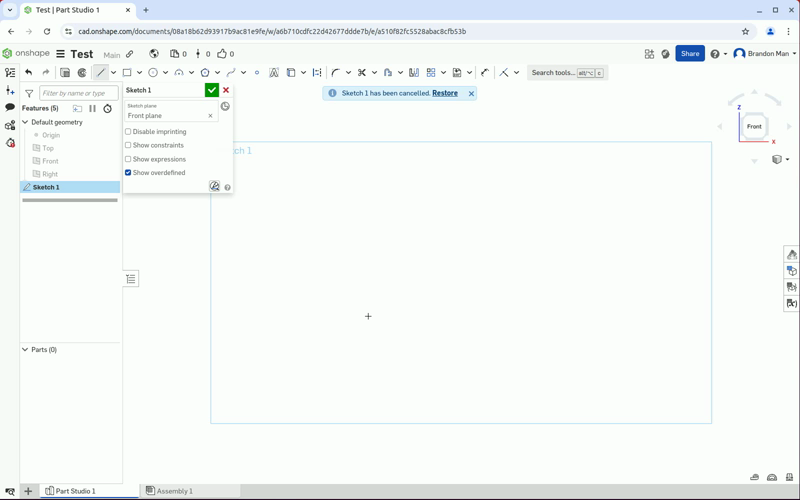
click(368, 315)
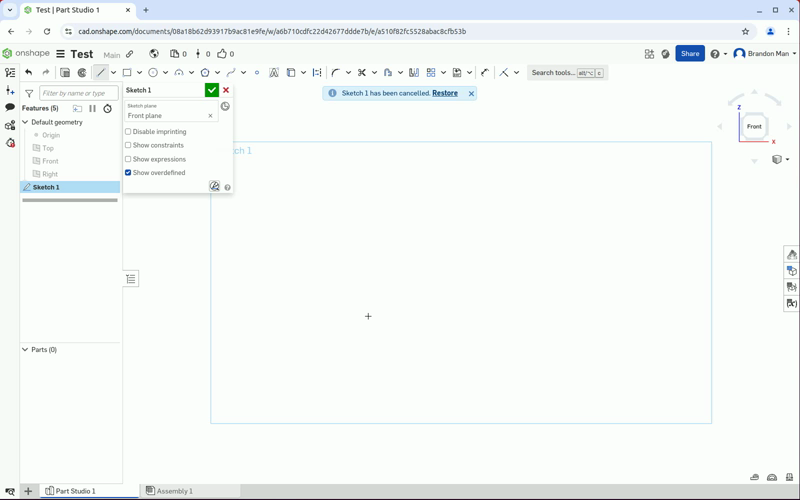
key_up(shift)
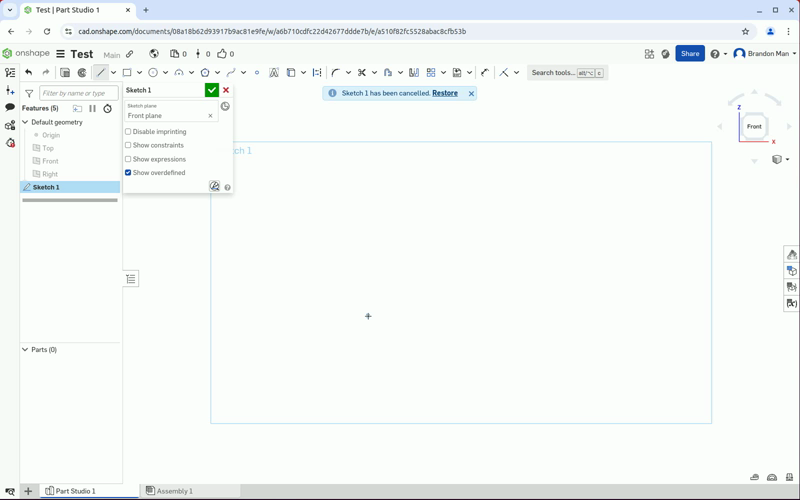
key_down(shift)
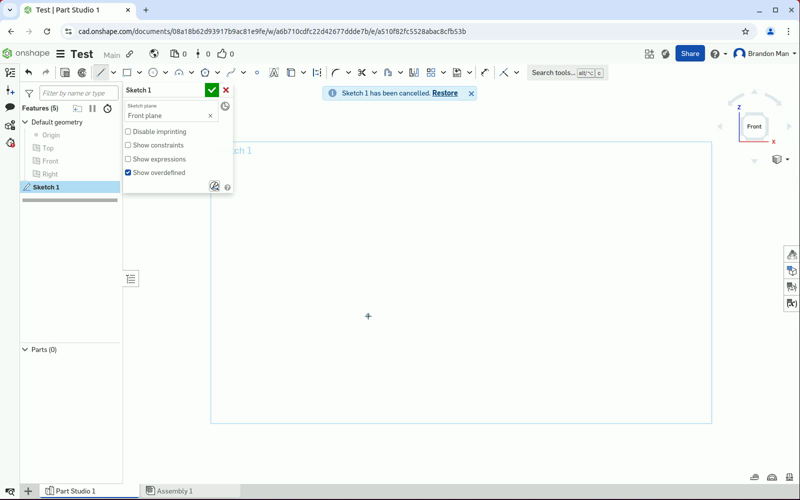
mouse_move(502, 315)
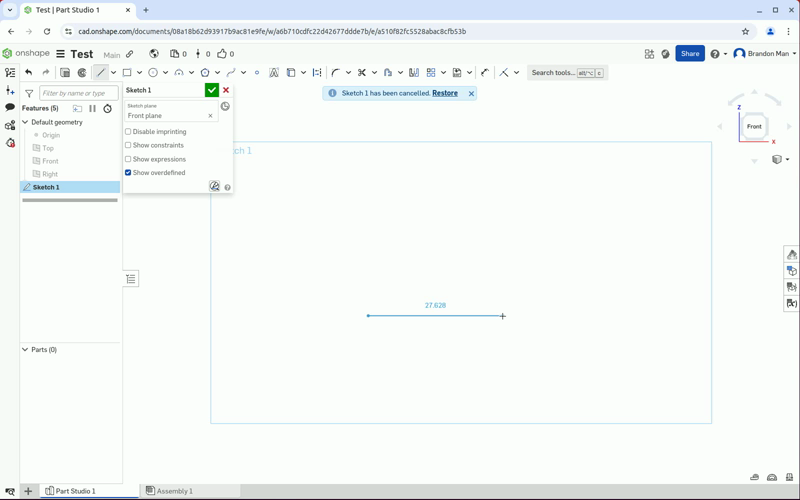
click(502, 315)
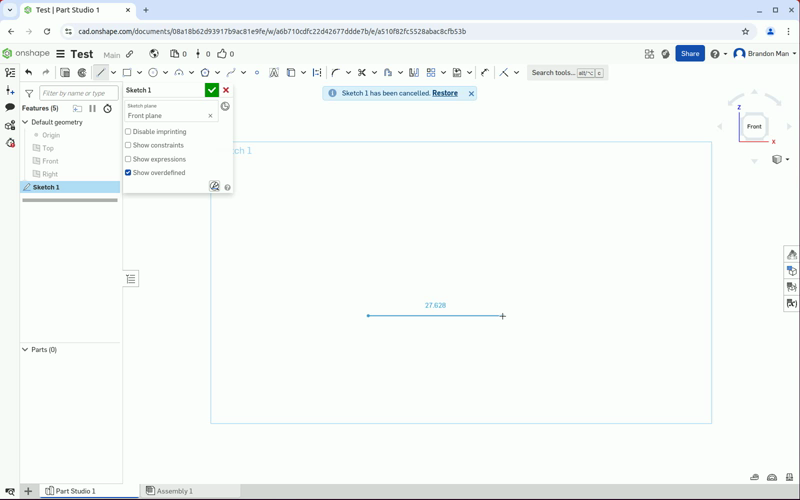
key_up(shift)
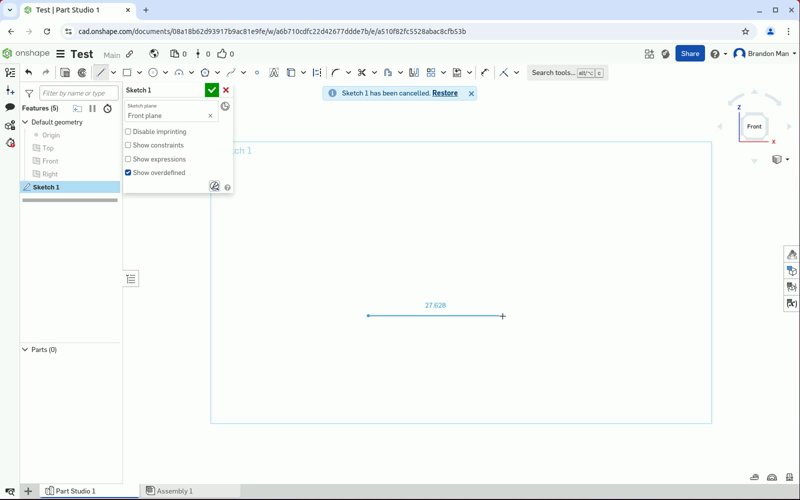
key_down(shift)
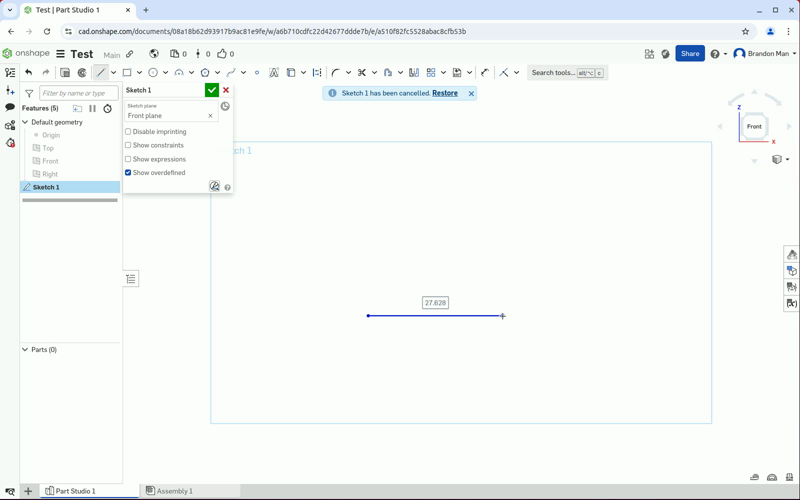
mouse_move(502, 226)
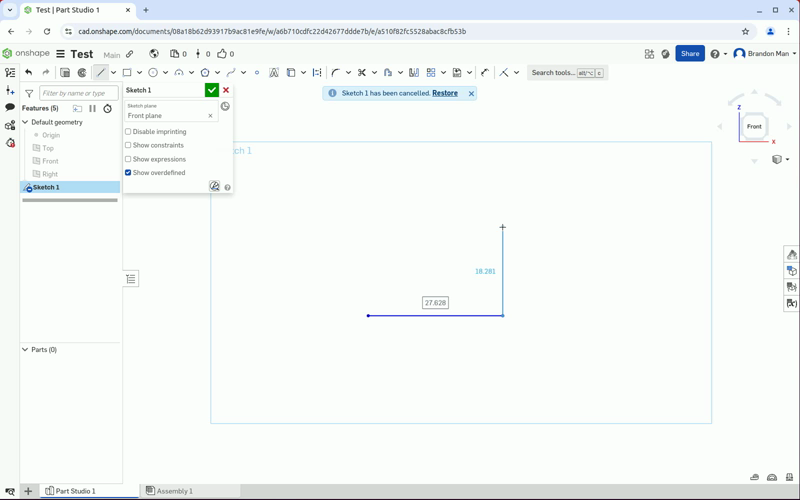
click(502, 226)
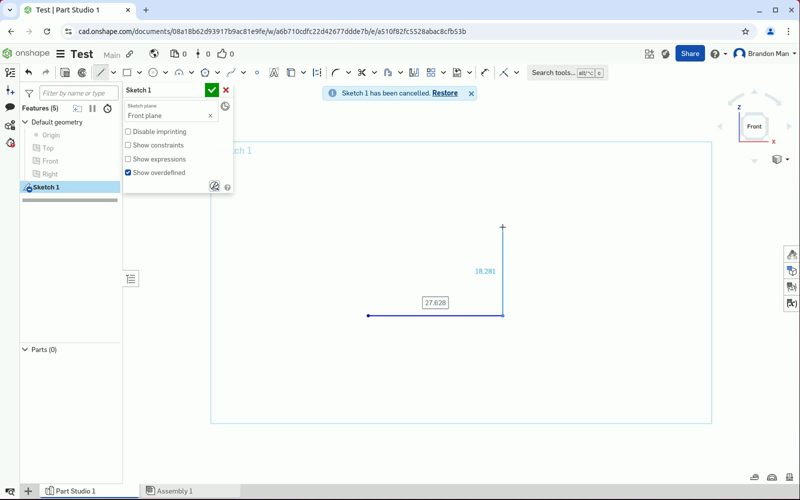
key_up(shift)
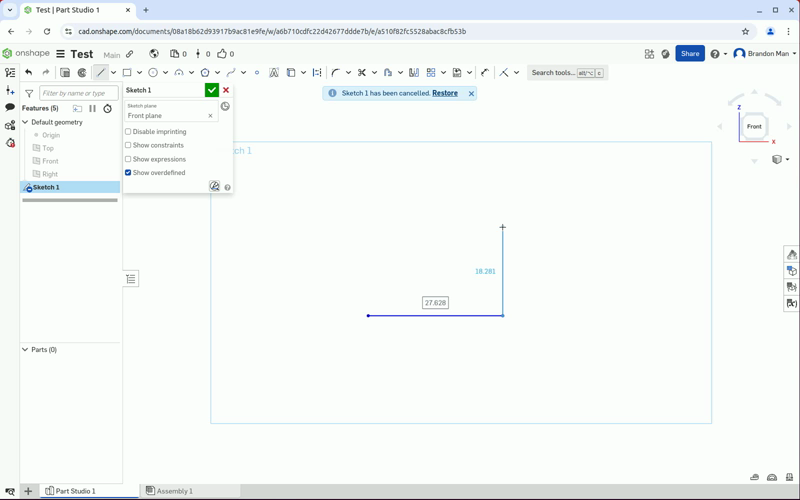
key_down(shift)
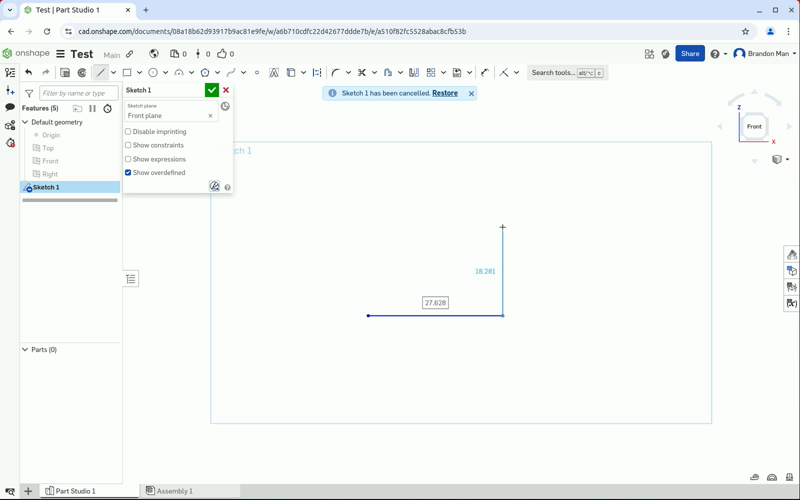
mouse_move(532, 226)
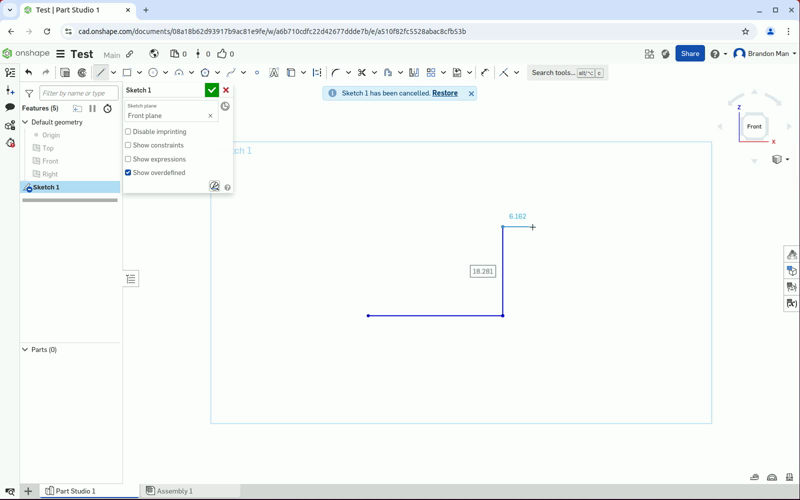
mouse_move(480, 226)
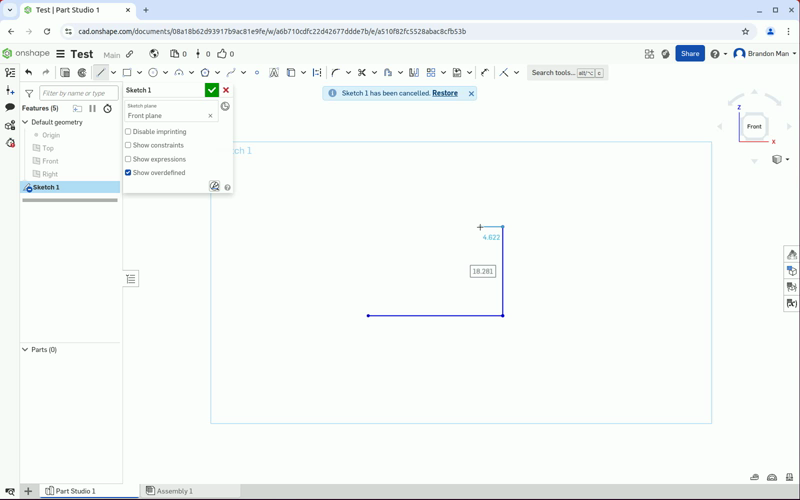
click(480, 226)
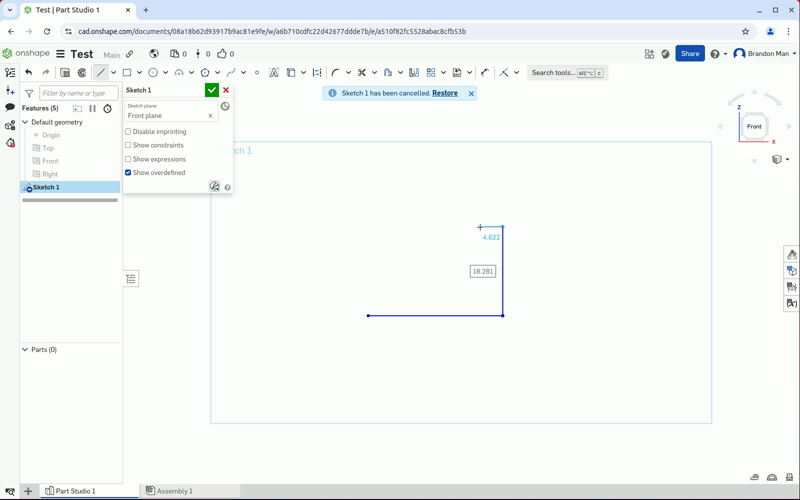
key_up(shift)
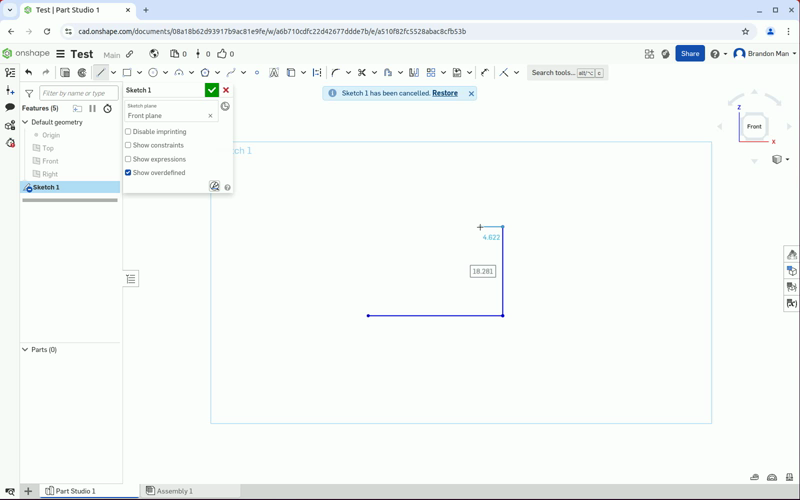
key_down(shift)
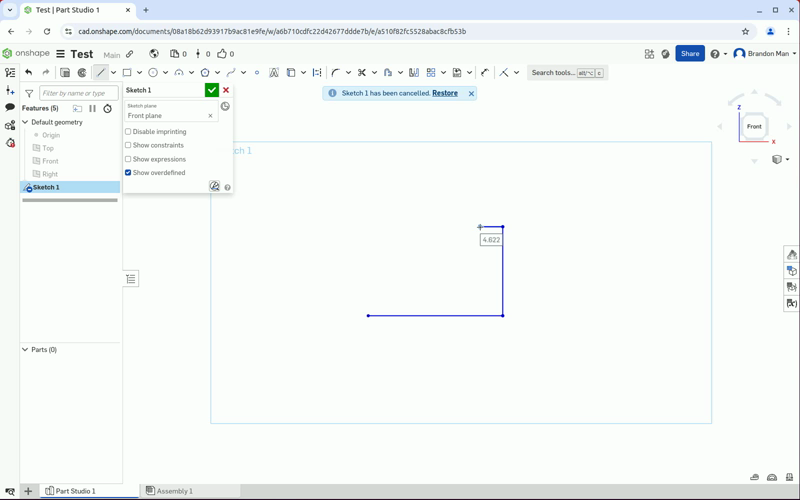
mouse_move(510, 226)
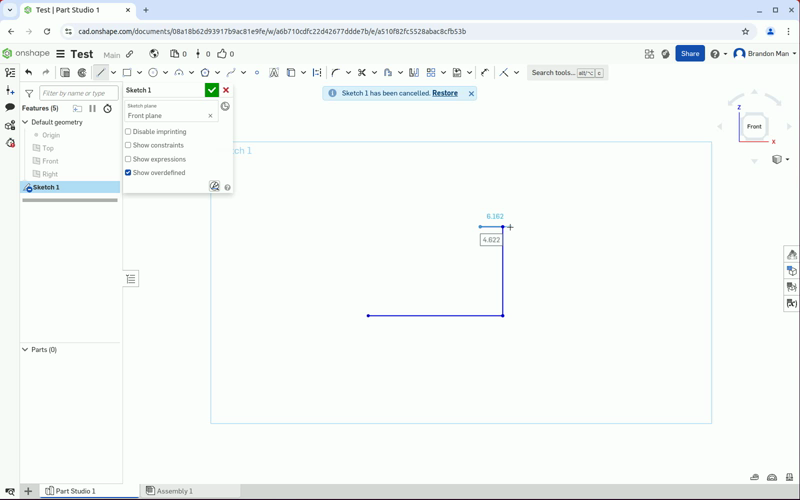
mouse_move(480, 270)
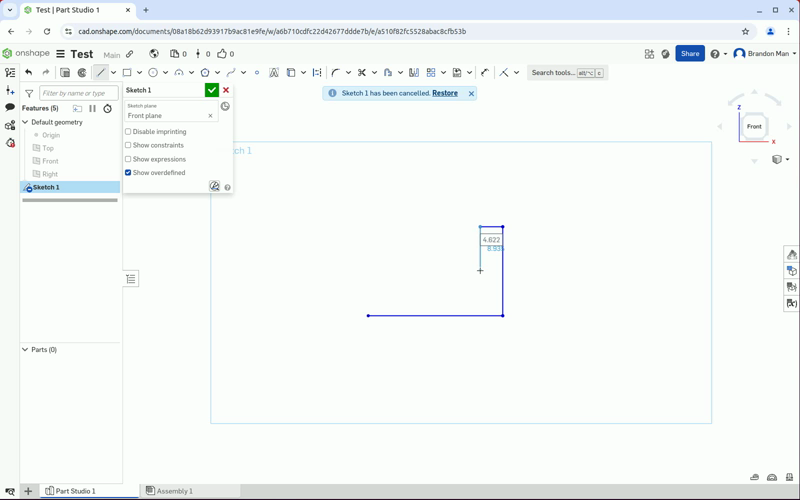
click(480, 270)
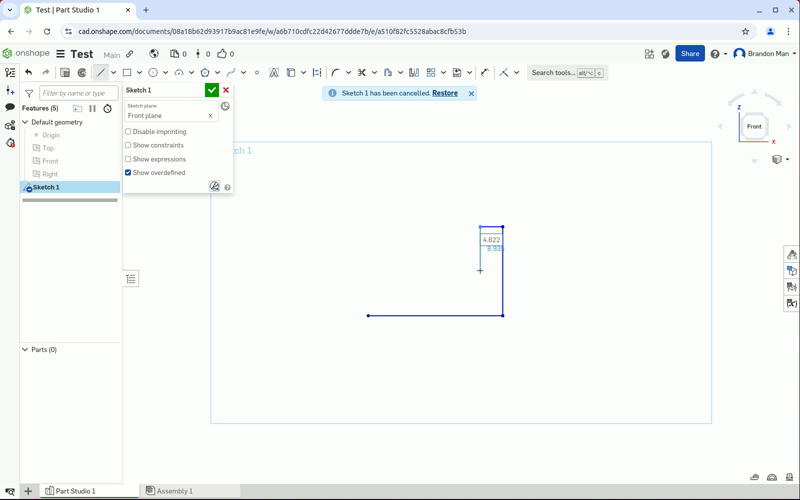
key_up(shift)
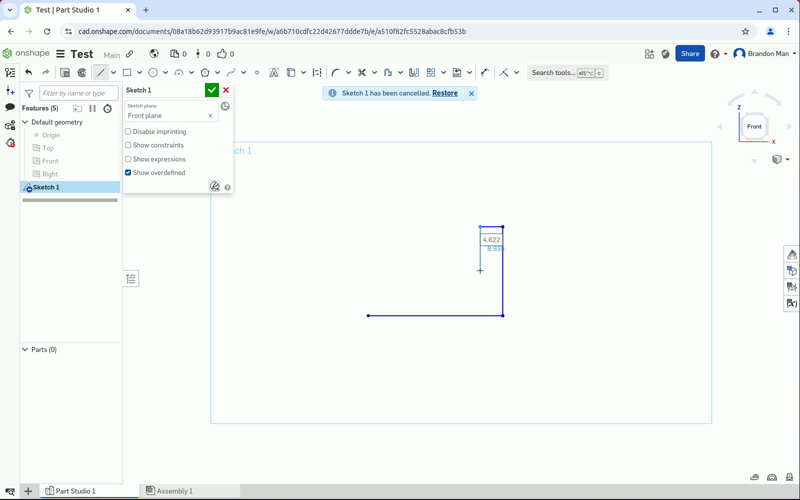
key_down(shift)
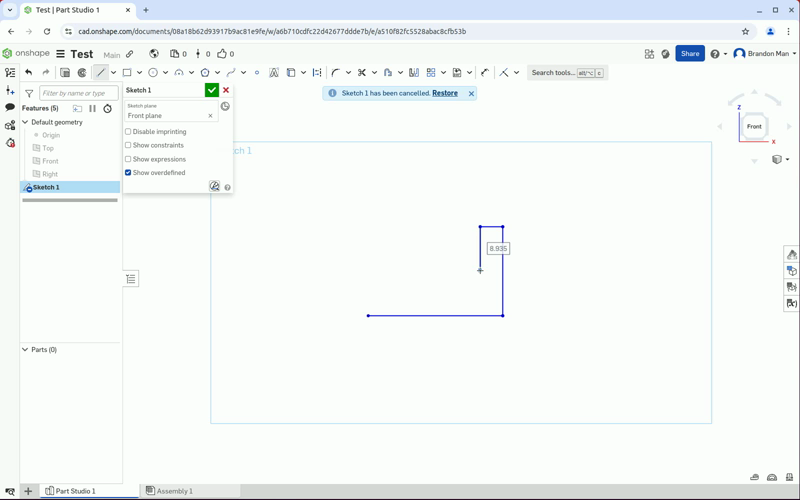
mouse_move(390, 270)
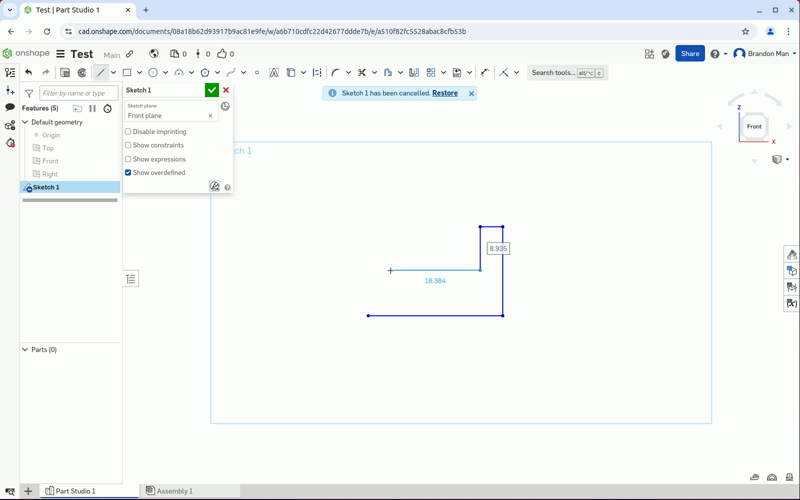
click(390, 270)
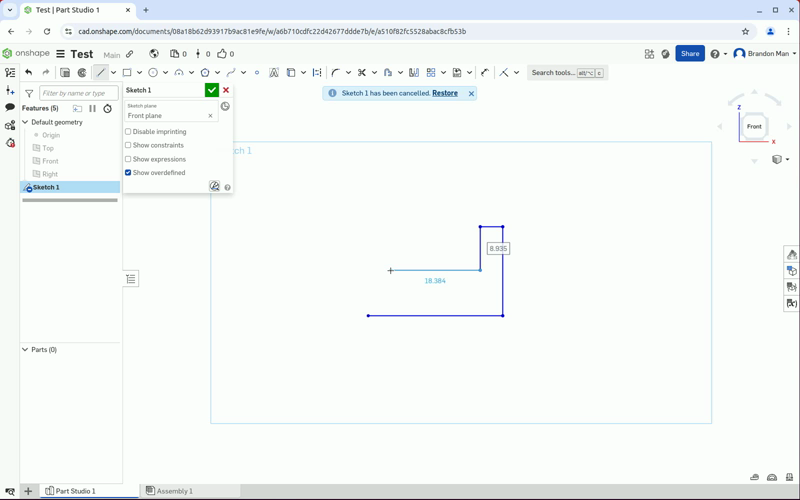
key_up(shift)
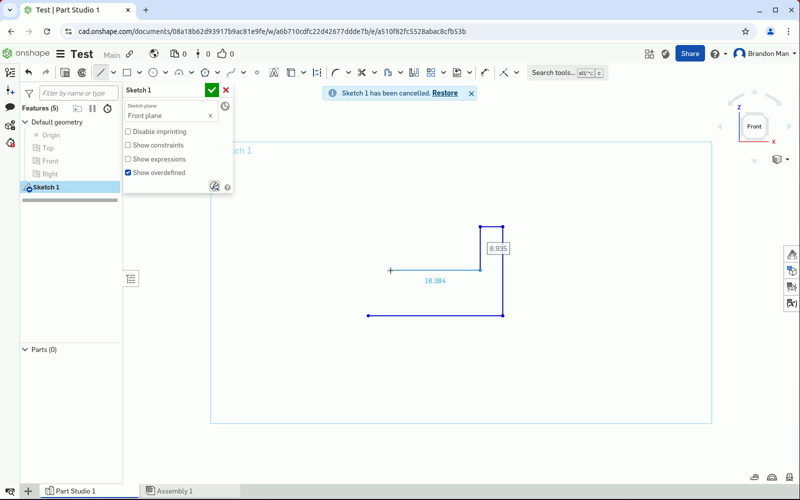
key_down(shift)
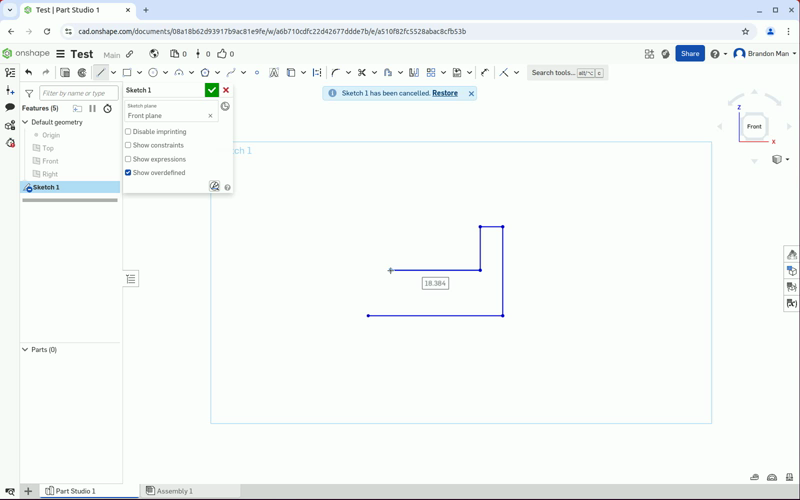
mouse_move(420, 270)
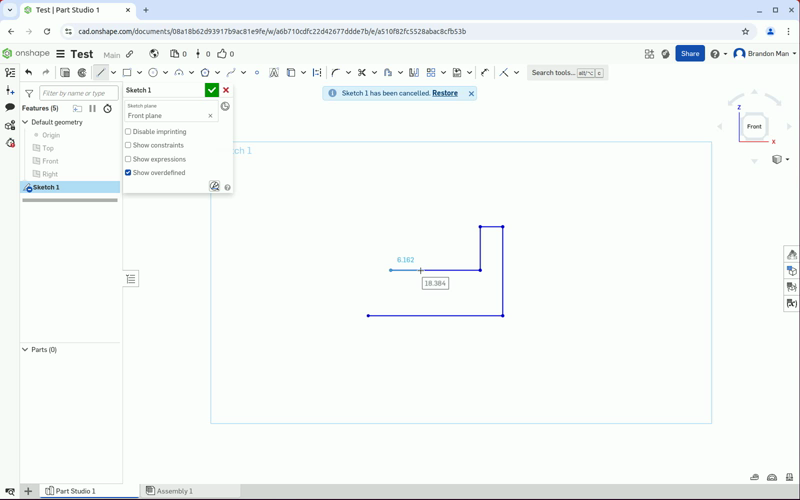
mouse_move(390, 226)
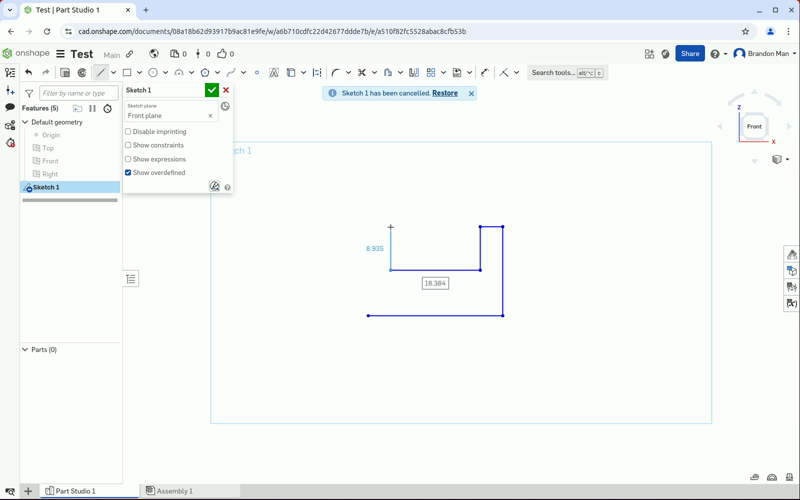
click(390, 226)
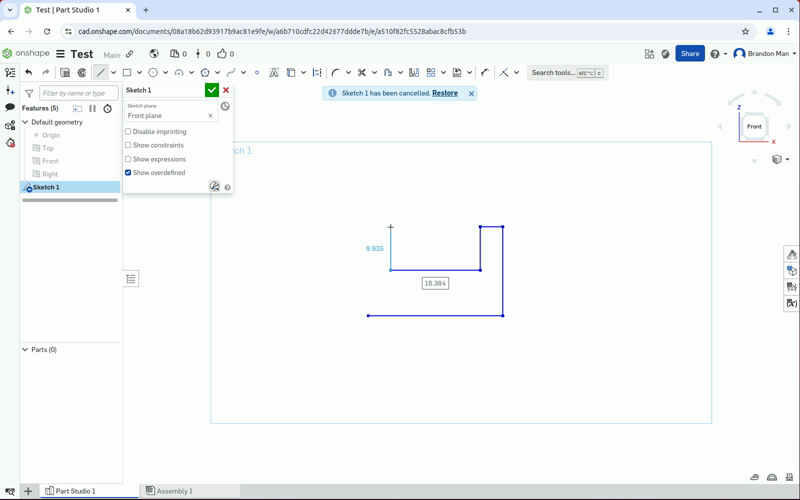
key_up(shift)
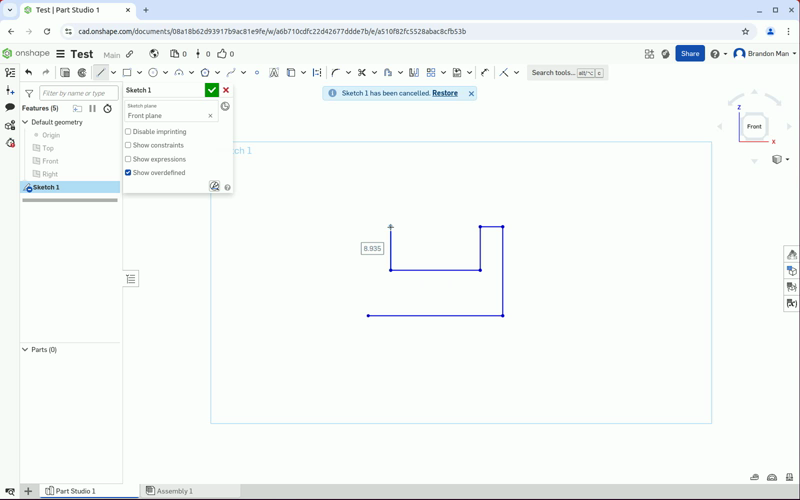
key_down(shift)
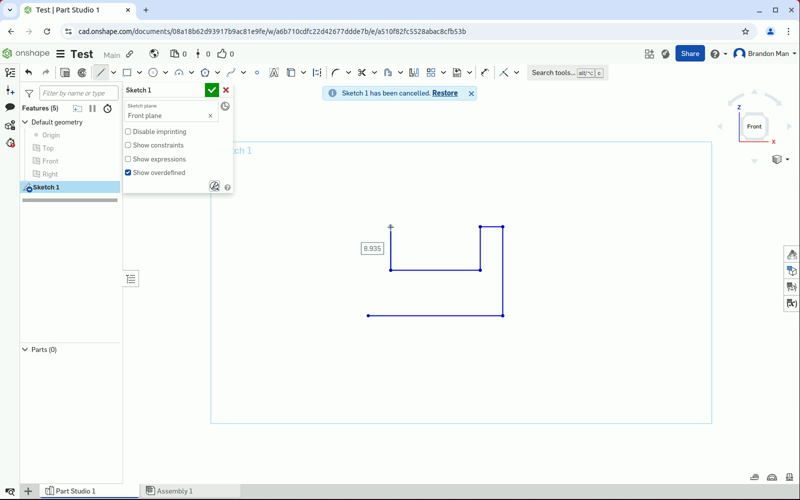
mouse_move(420, 226)
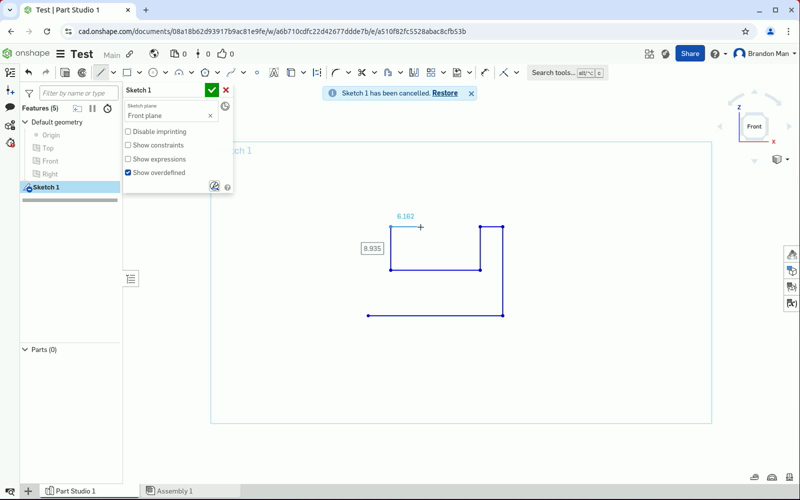
mouse_move(368, 226)
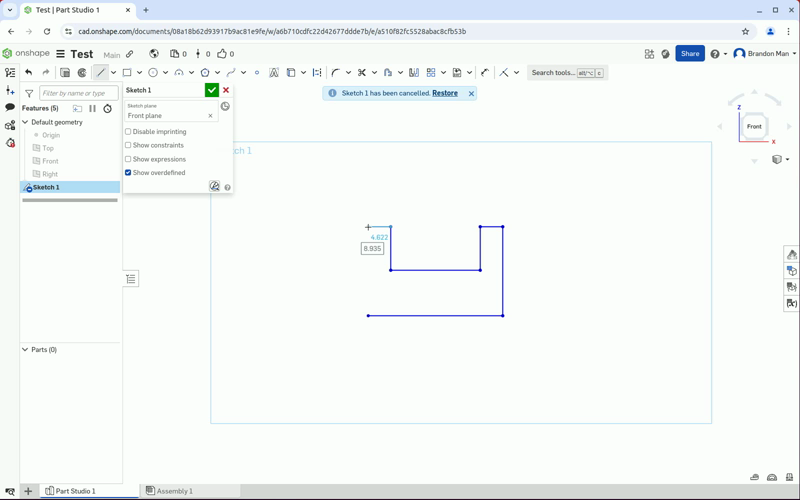
click(368, 226)
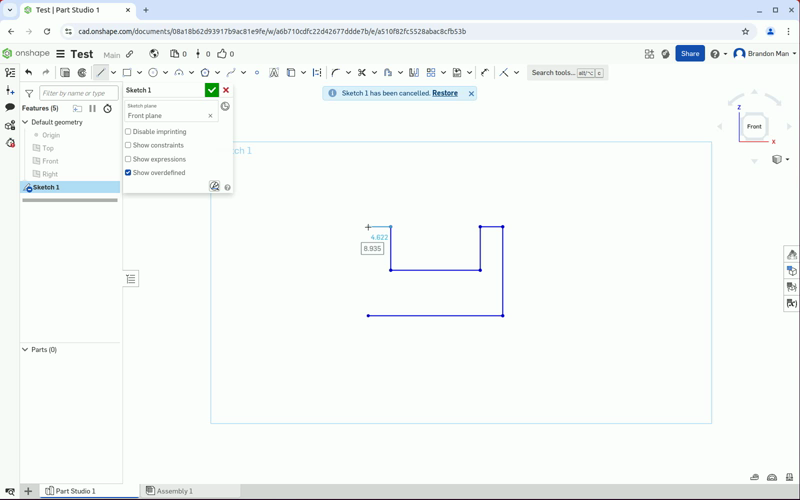
key_up(shift)
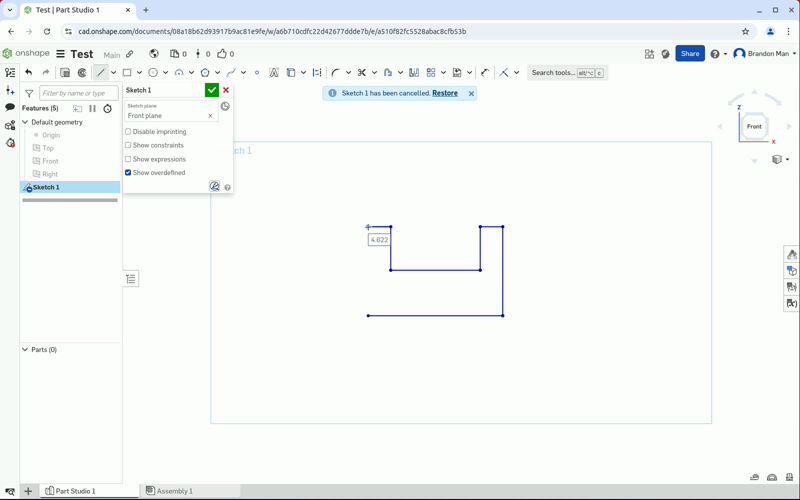
key_down(shift)
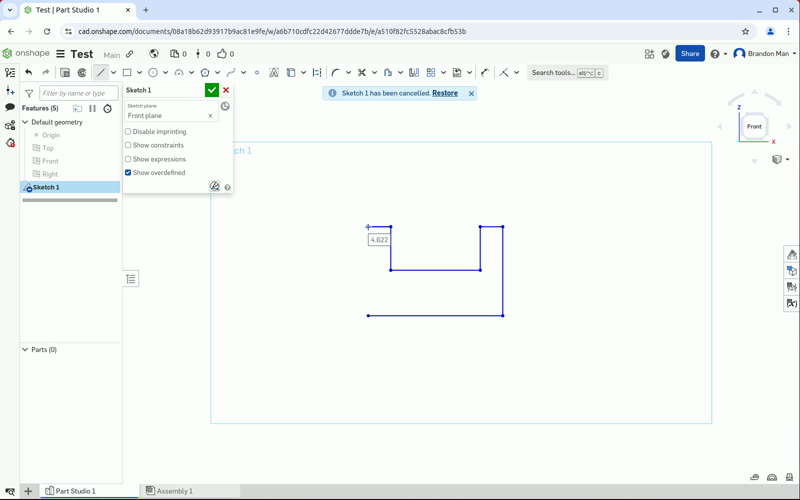
mouse_move(368, 315)
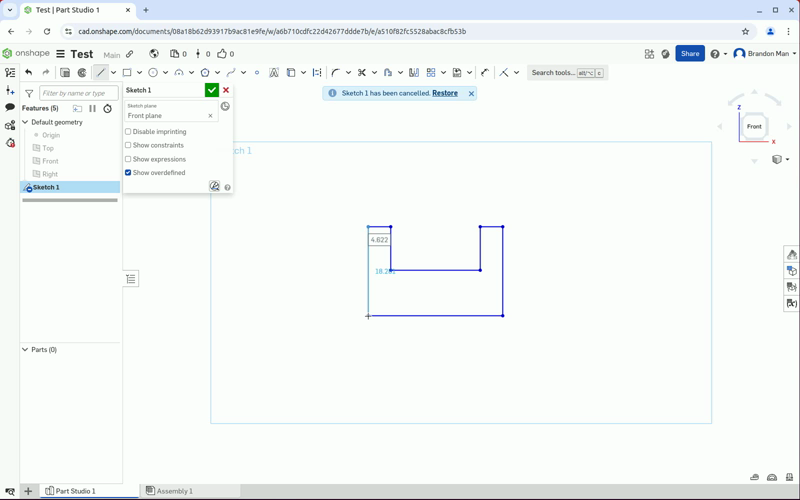
key_up(shift)
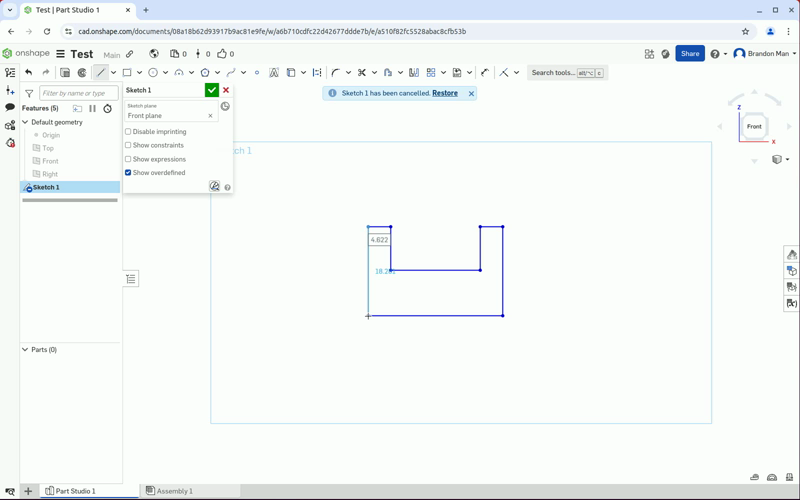
click(368, 315)
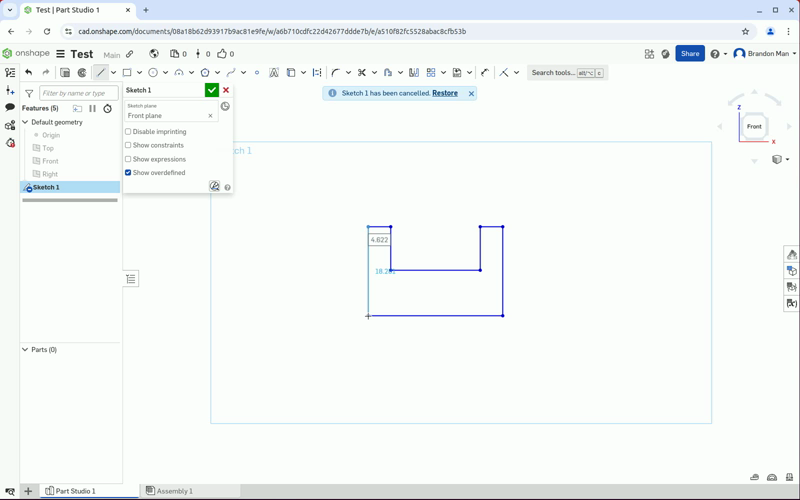
key(esc)
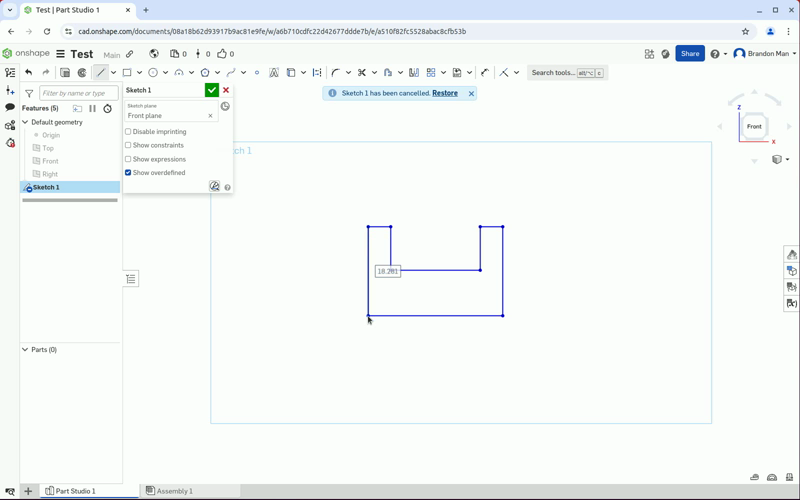
mouse_move(409, 306)
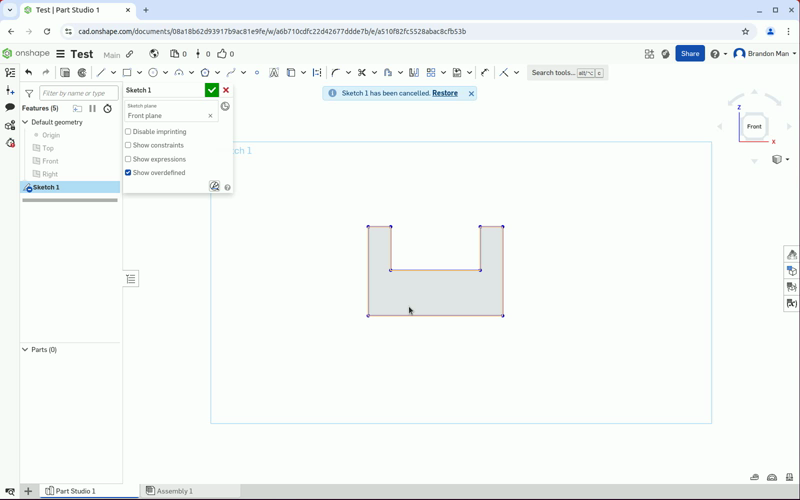
click(409, 306)
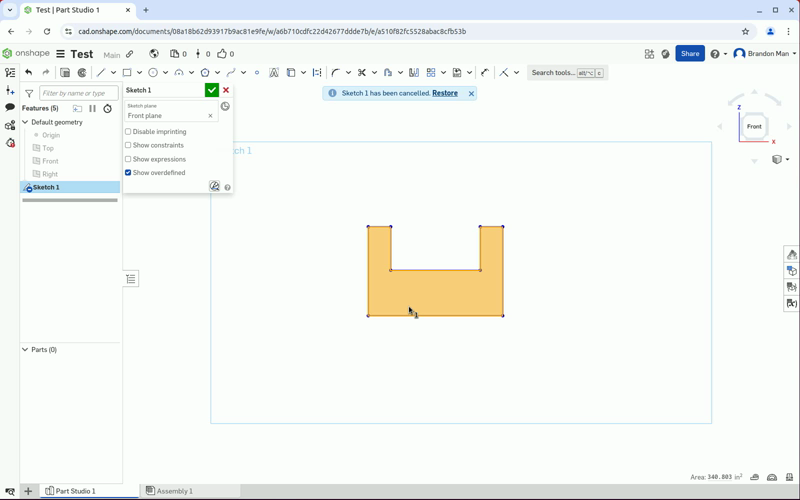
mouse_move(73, 352)
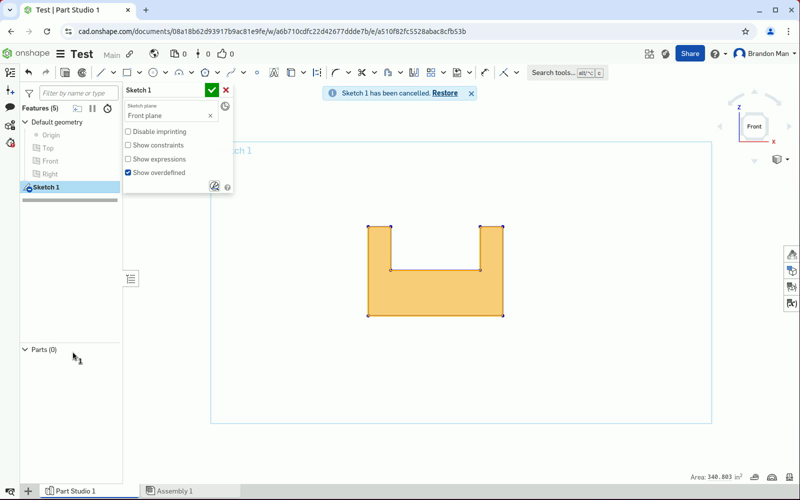
key(shift+y)
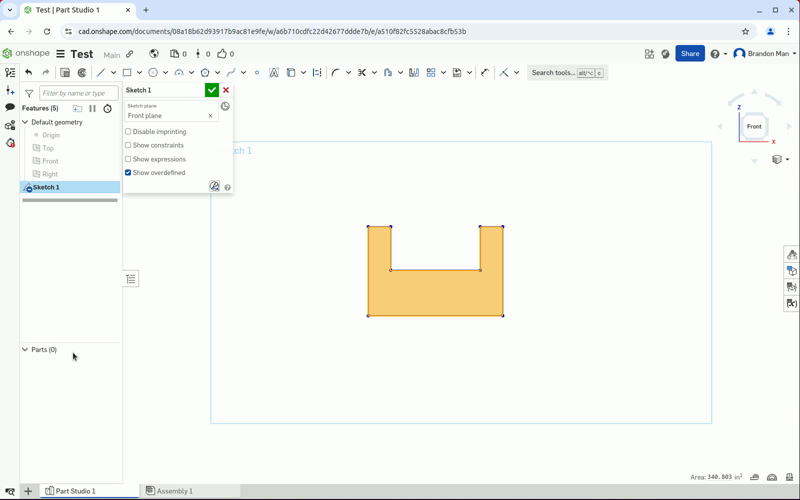
key(shift+e)
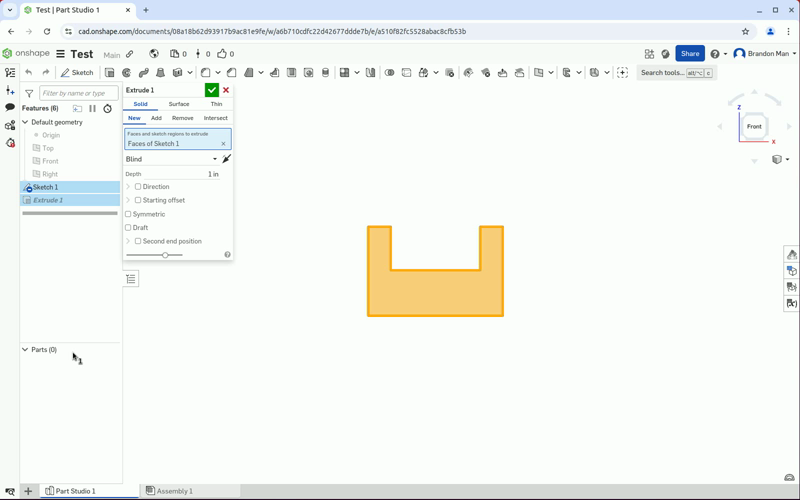
mouse_move(143, 106)
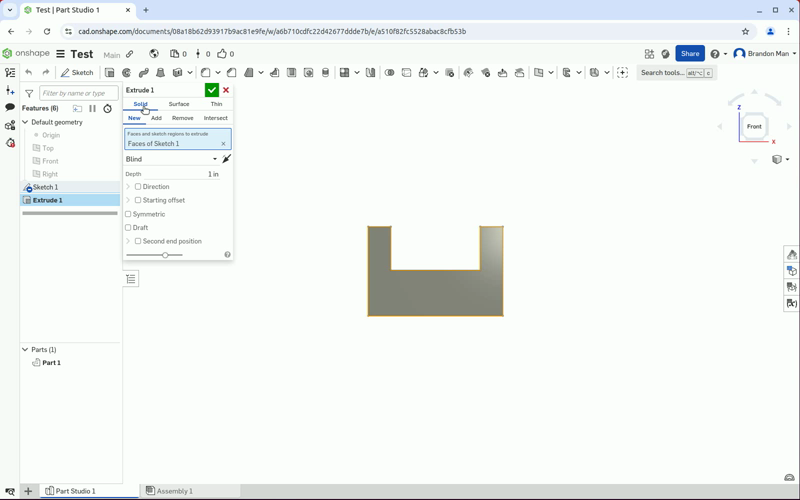
click(143, 106)
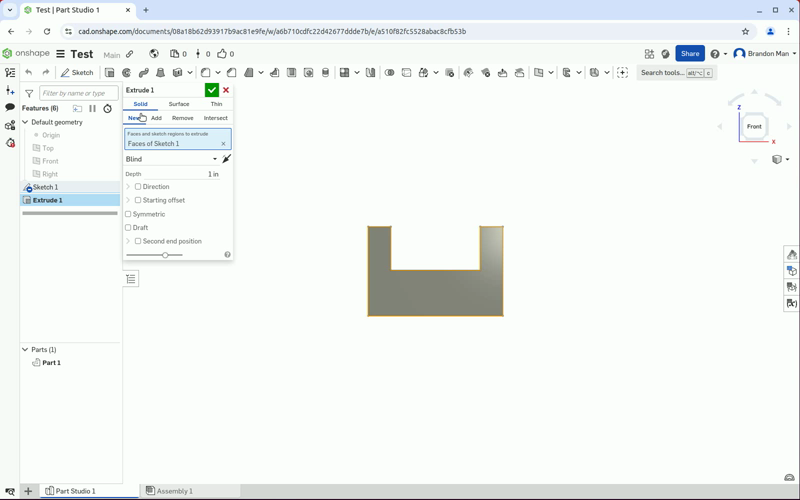
mouse_move(137, 120)
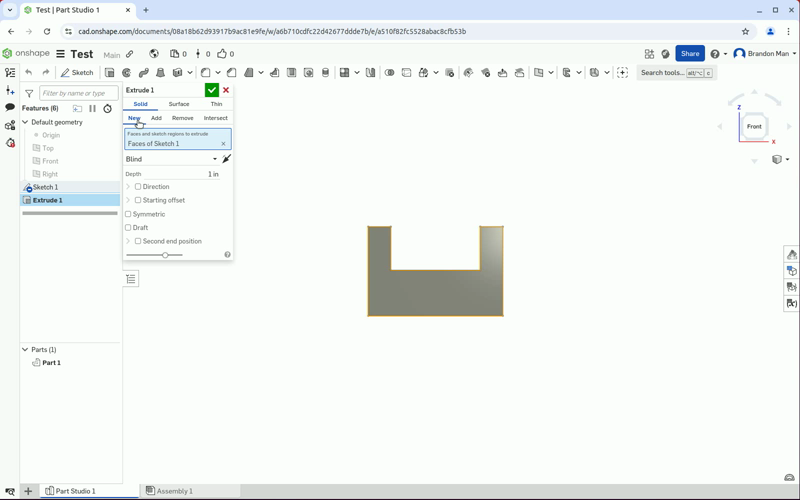
click(137, 120)
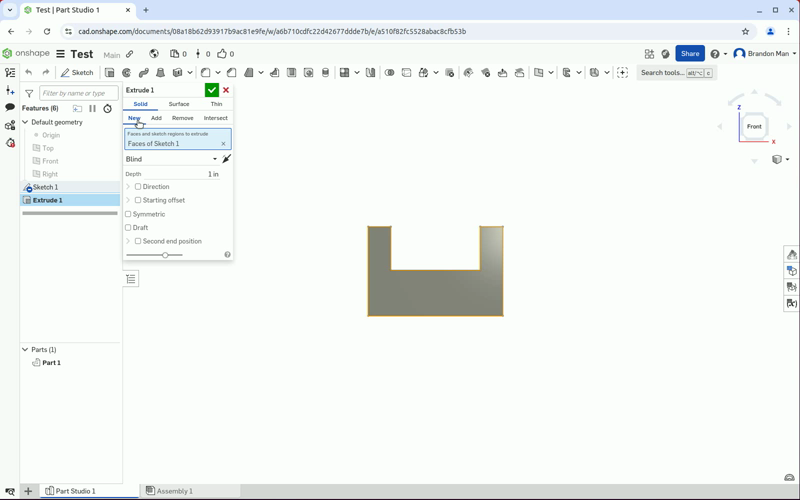
key(tab, 4)
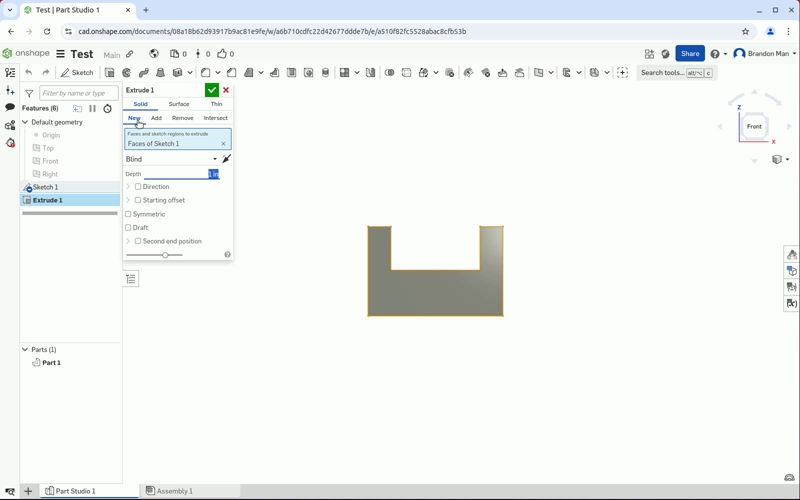
text(23.108)
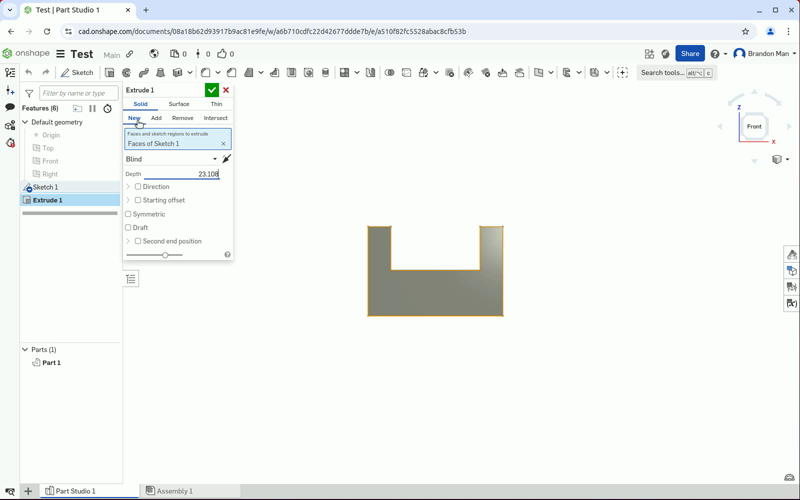
key(enter)
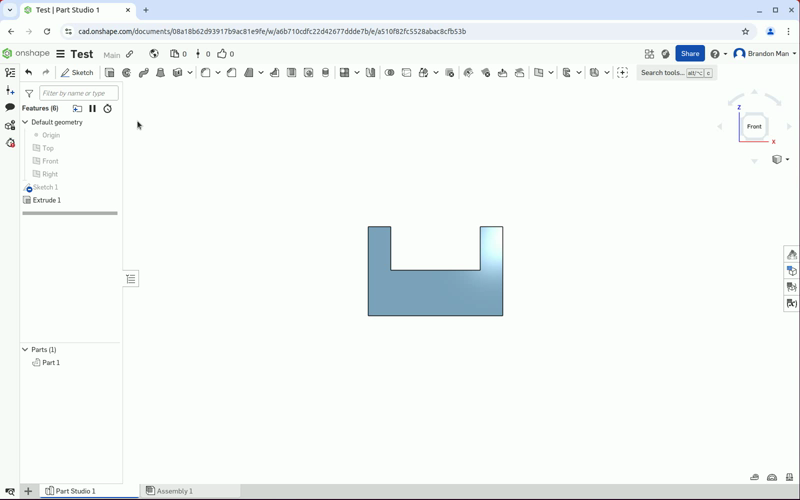
key(shift+h)
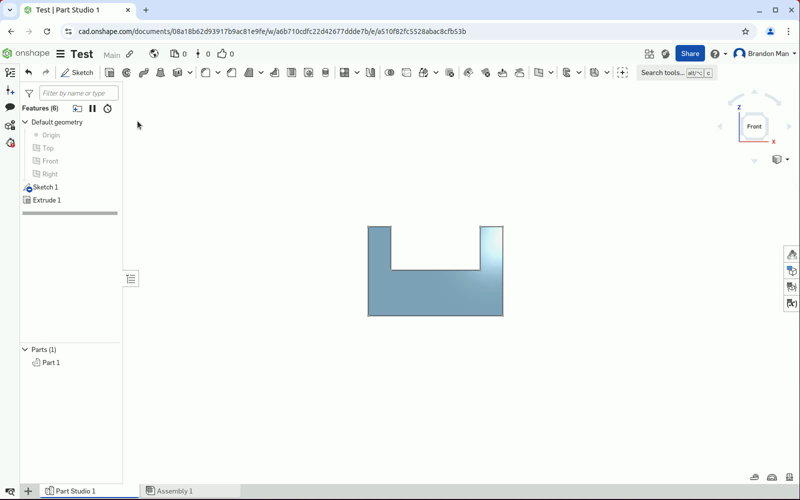
key(shift+h)
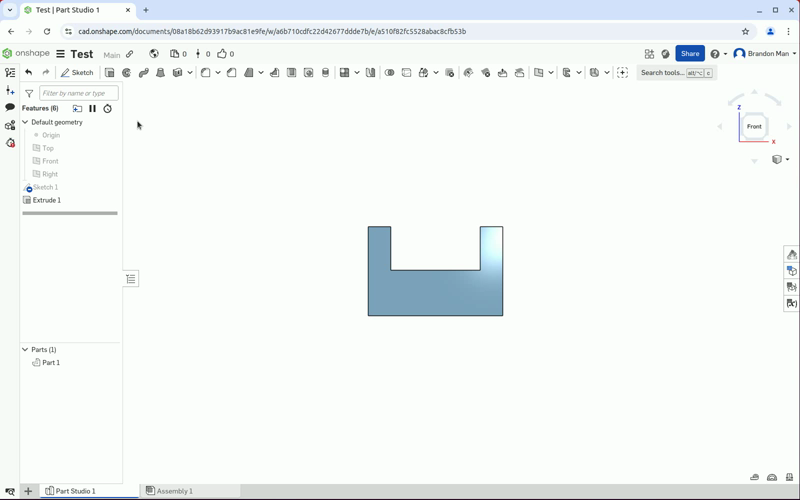
mouse_move(73, 189)
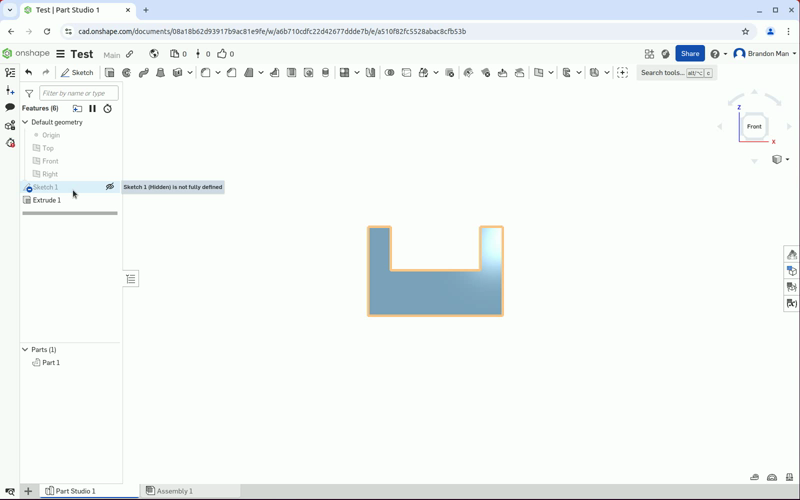
click(73, 189)
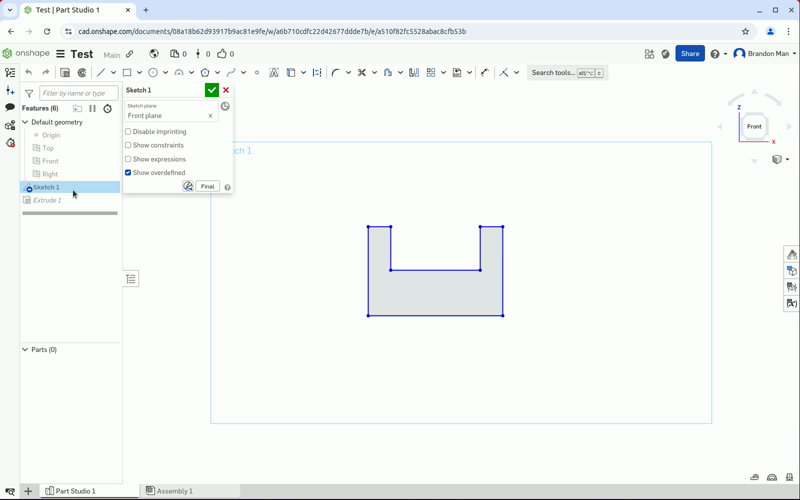
mouse_move(229, 92)
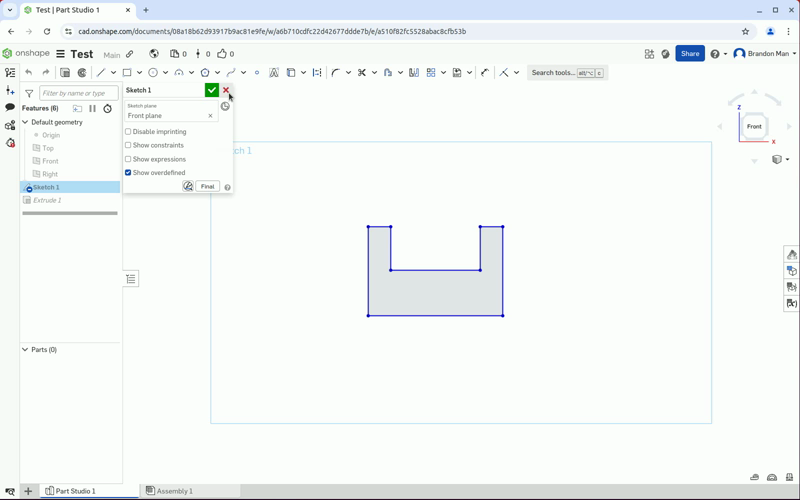
click(229, 92)
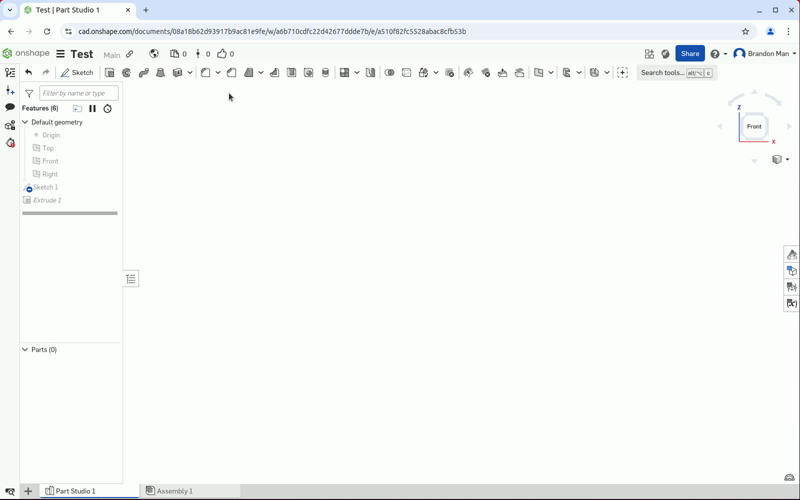
mouse_move(73, 352)
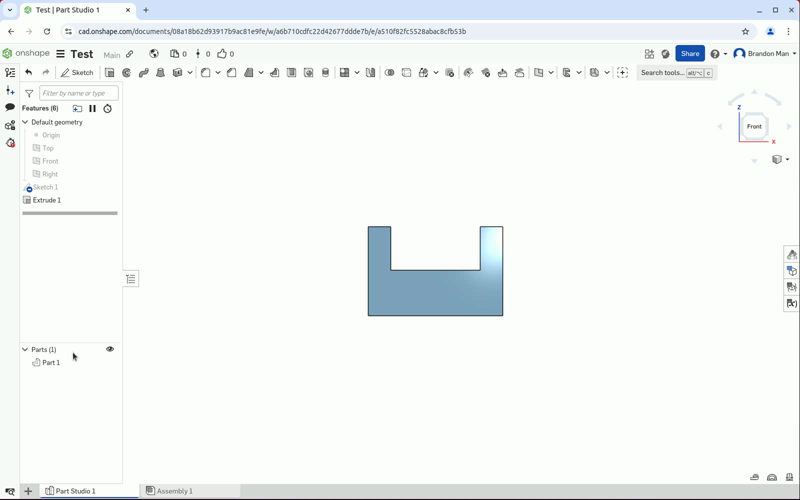
key(y)
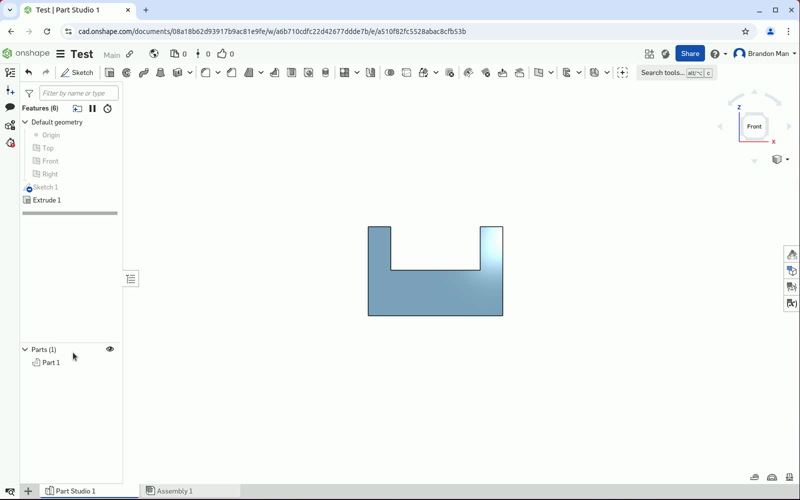
key(shift+p)
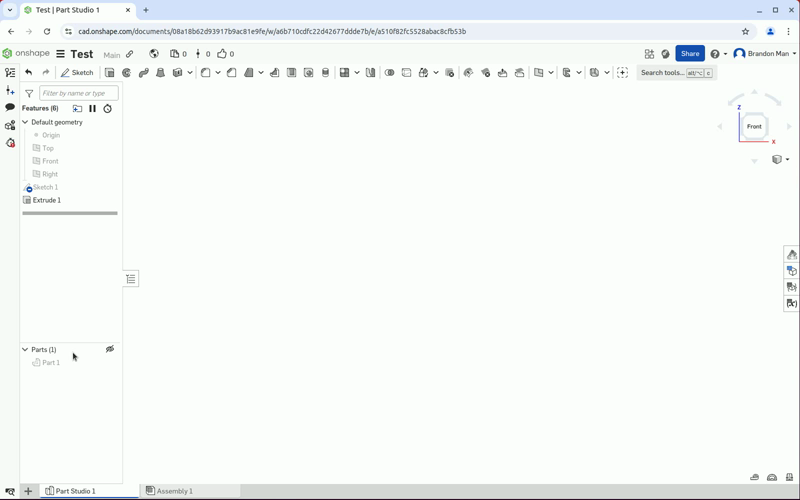
key(space)
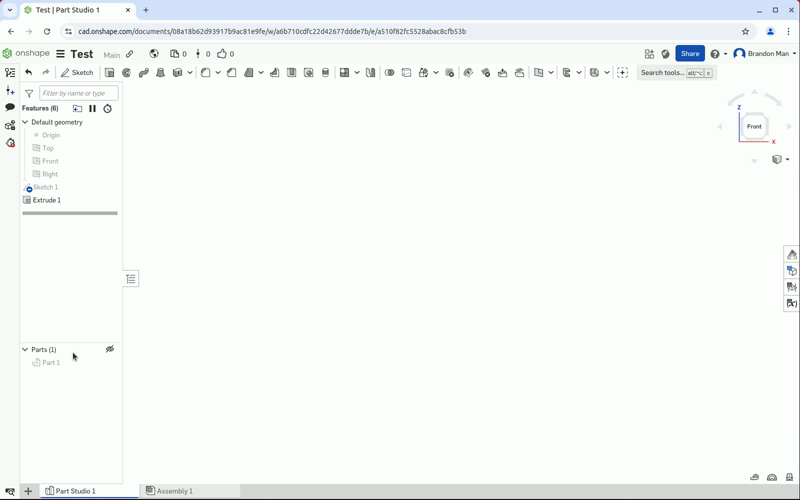
key_down(shift)
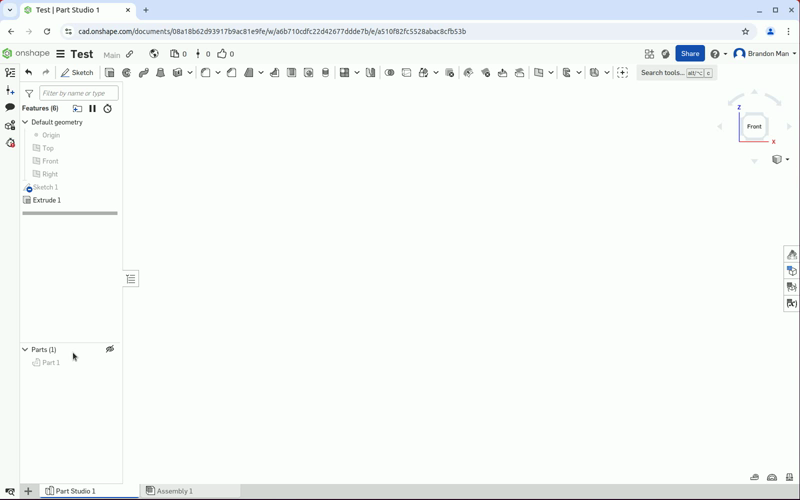
key(down)
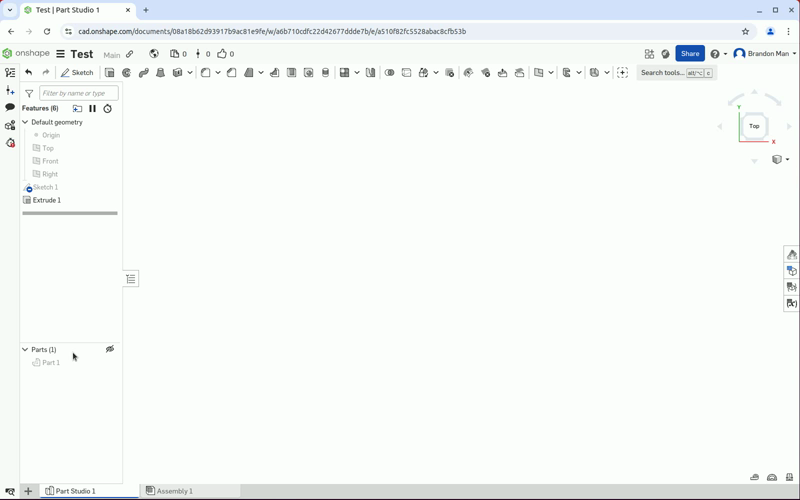
key_up(shift)
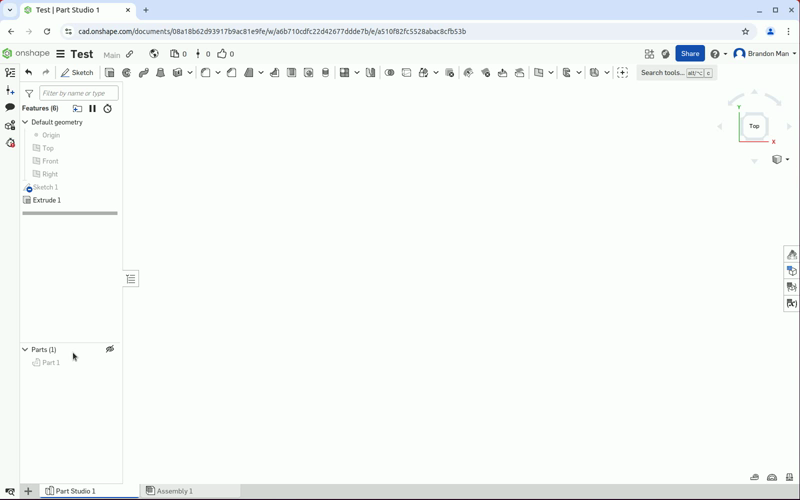
mouse_move(73, 352)
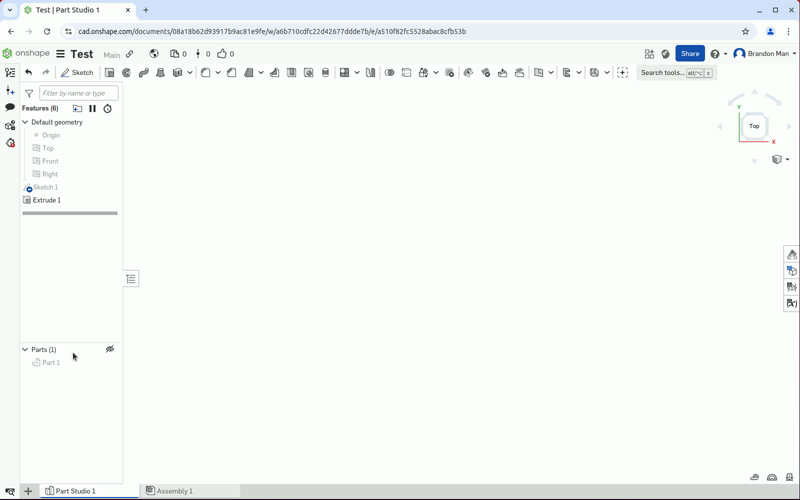
key(shift+y)
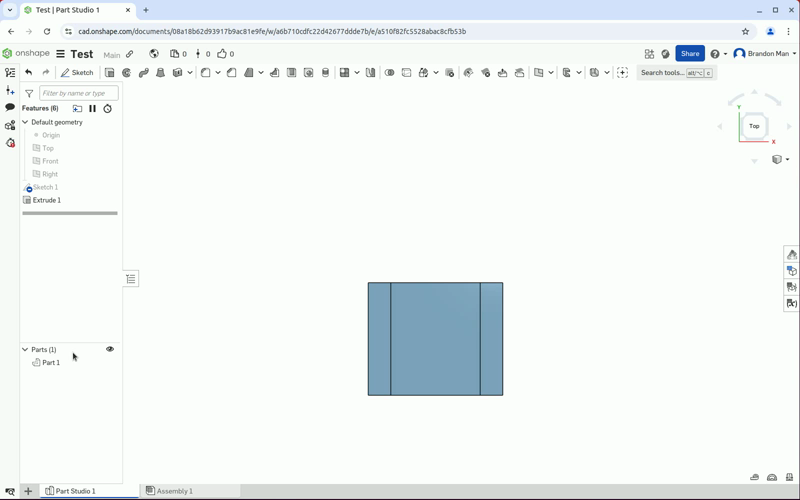
mouse_move(541, 75)
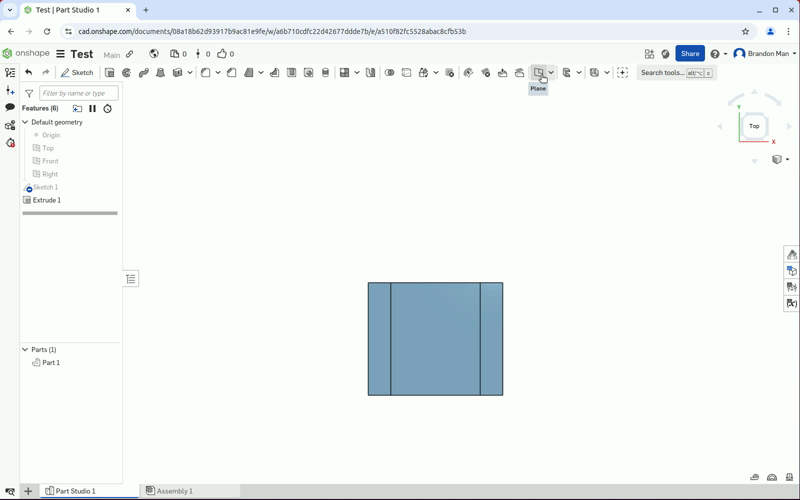
click(541, 75)
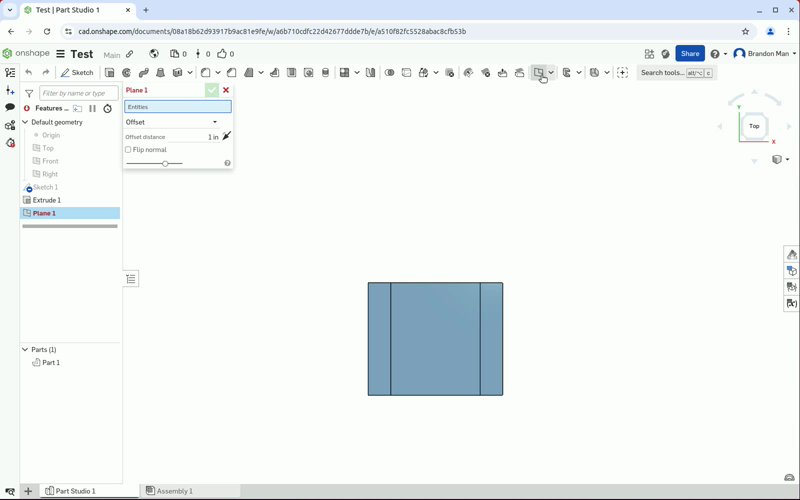
mouse_move(73, 150)
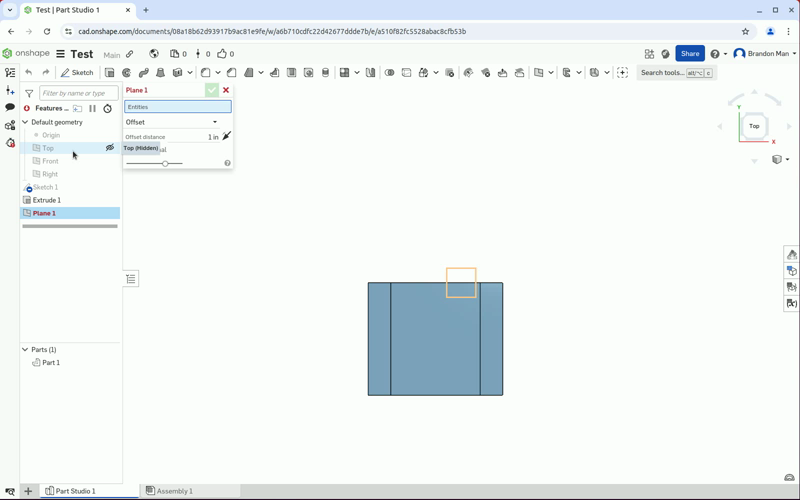
click(73, 150)
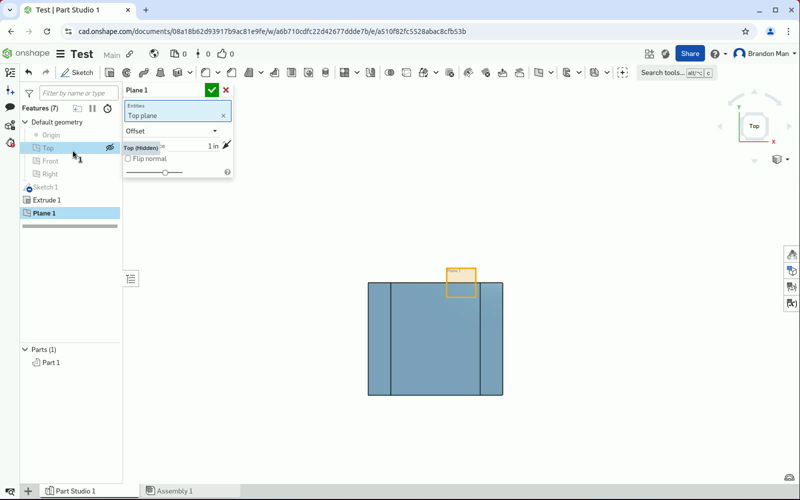
key(tab, 2)
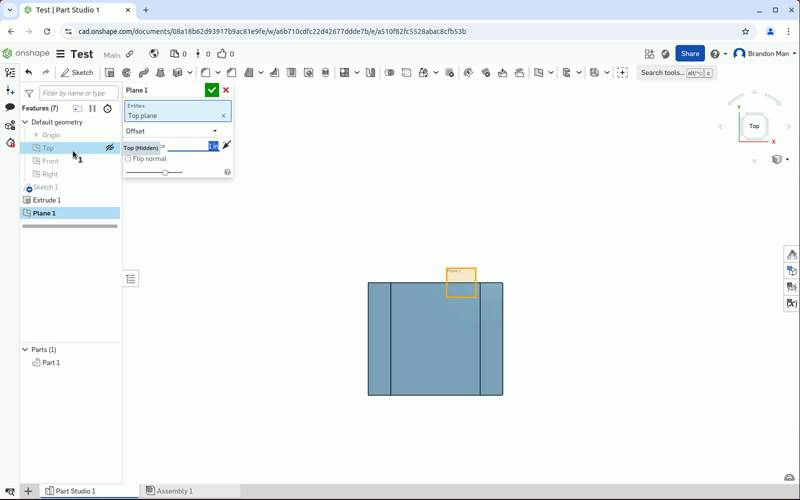
text(2.403)
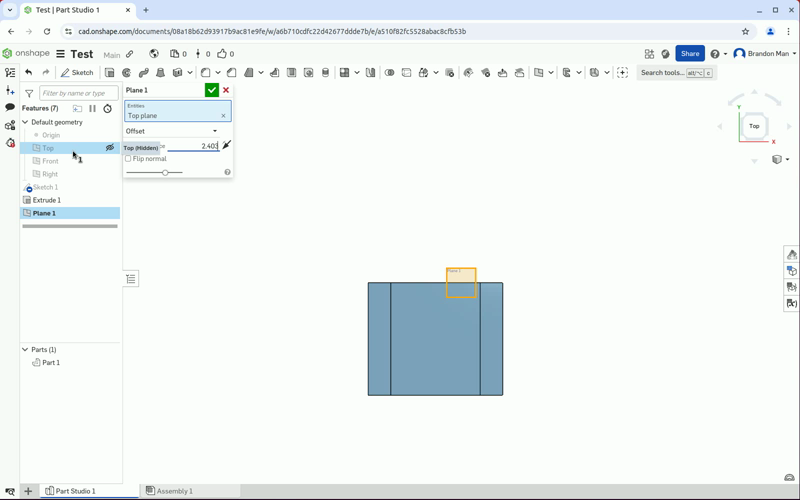
key(enter, 2)
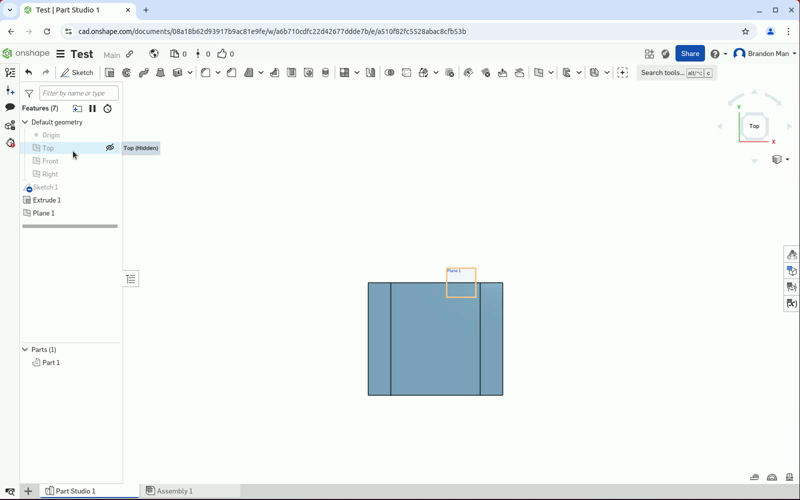
key(shift+s)
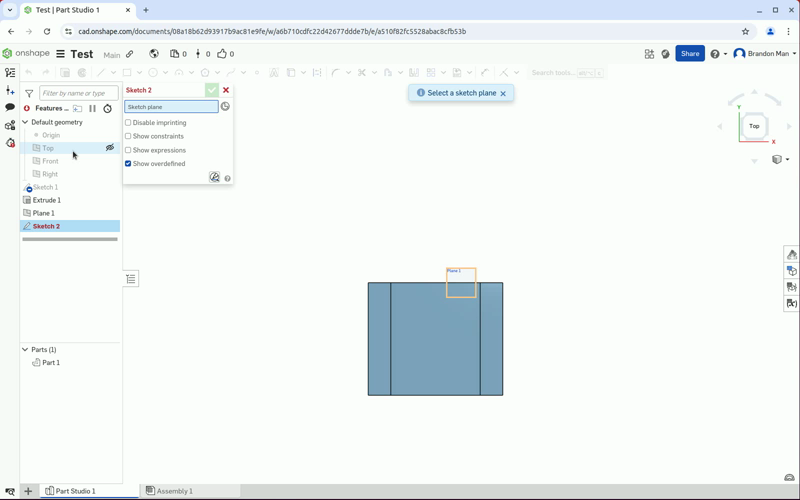
mouse_move(73, 215)
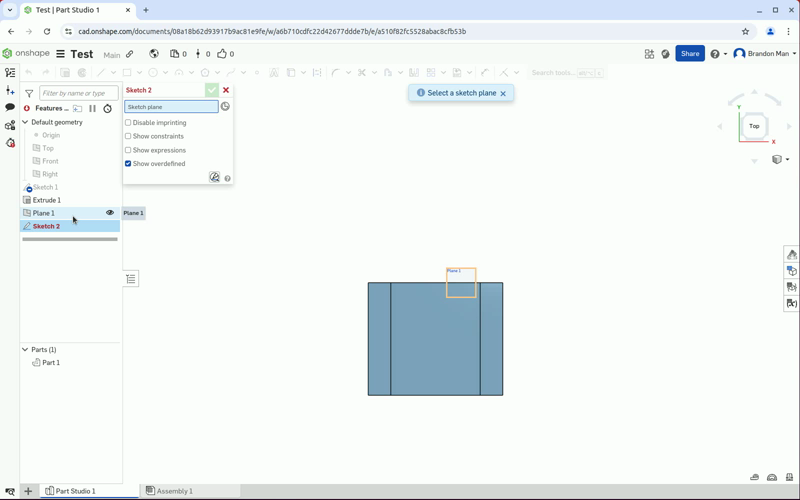
click(73, 215)
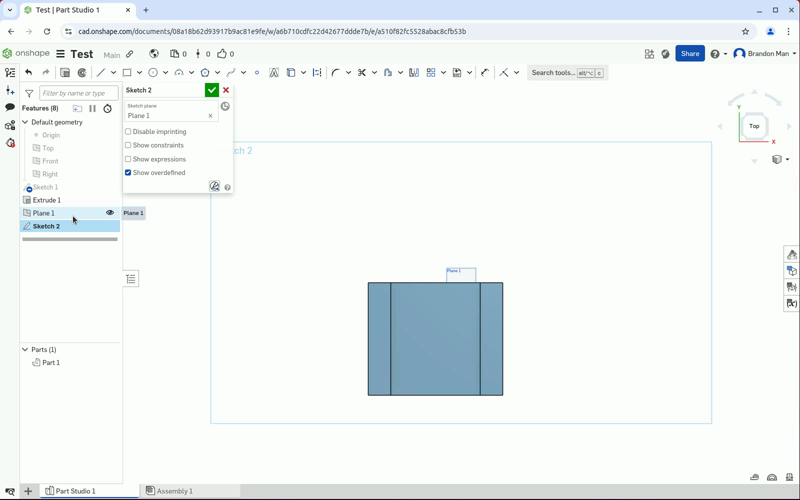
mouse_move(73, 352)
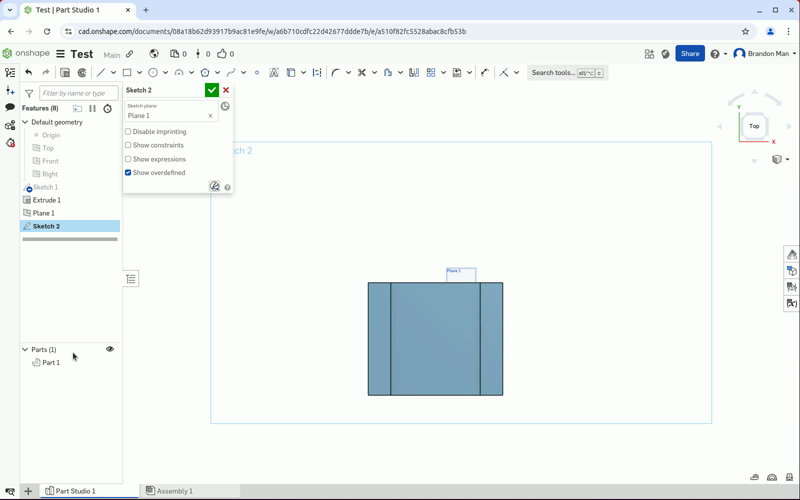
key(y)
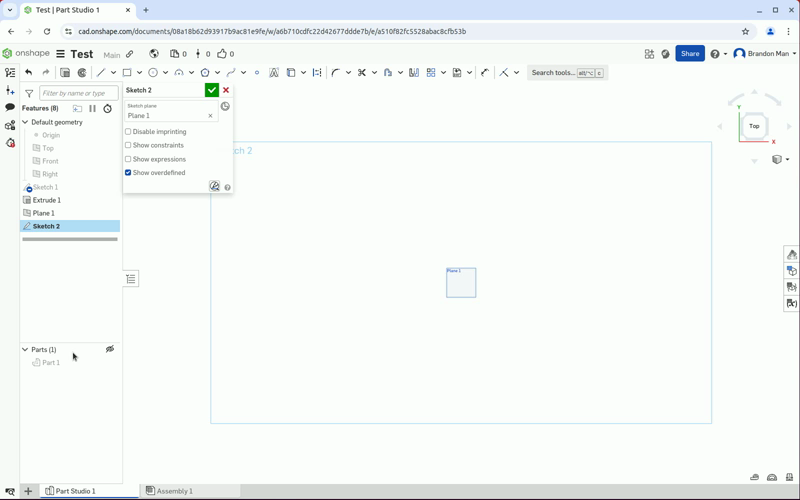
key(l)
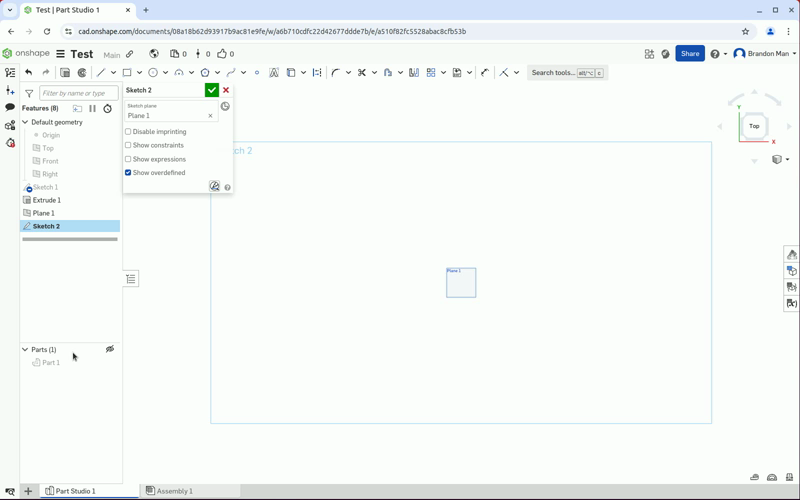
key_down(shift)
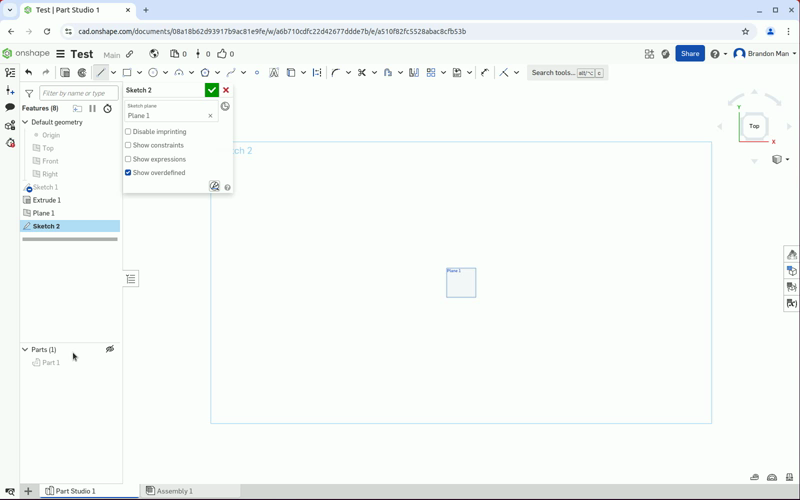
mouse_move(390, 332)
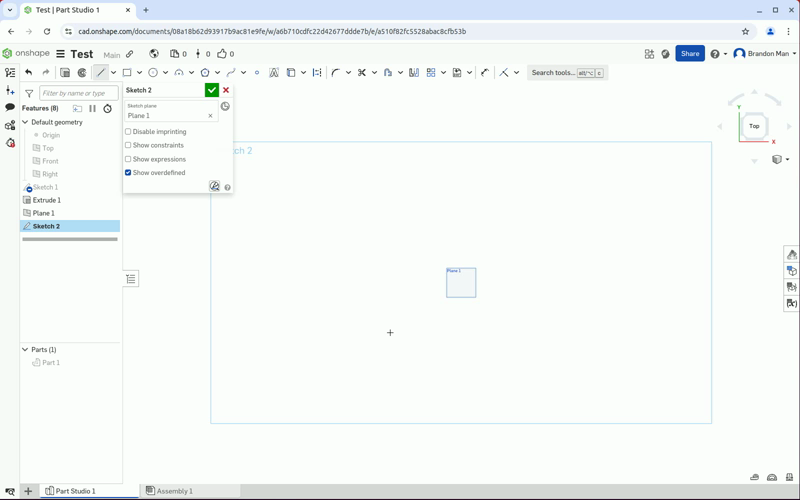
click(390, 332)
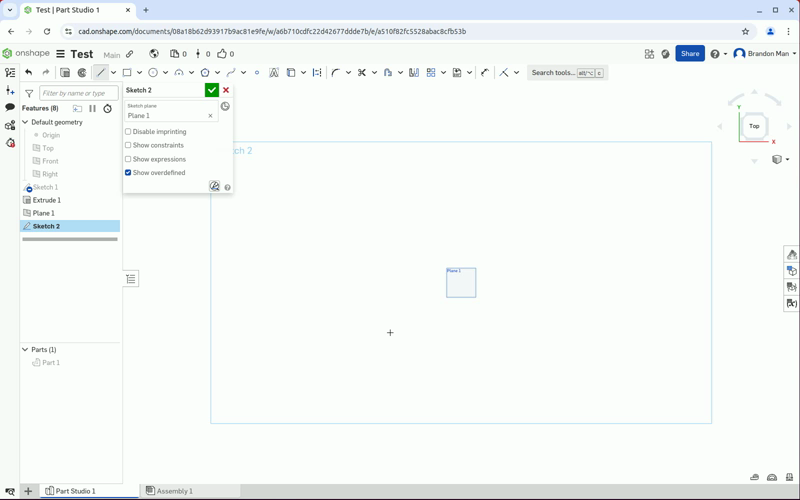
key_up(shift)
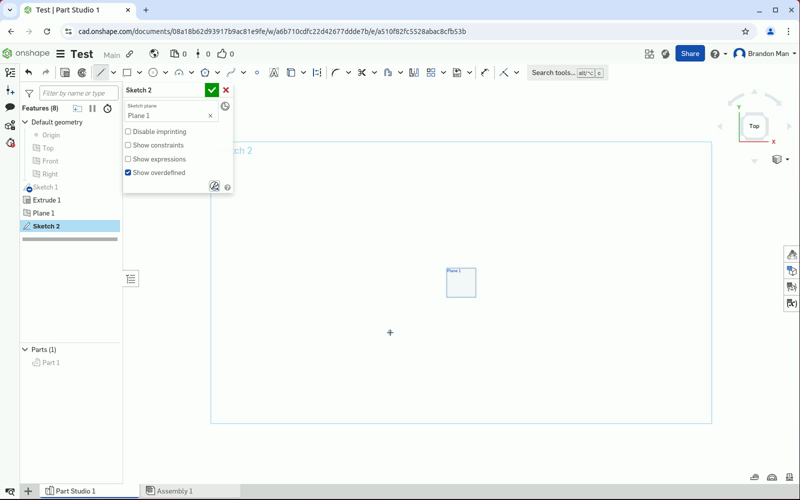
key_down(shift)
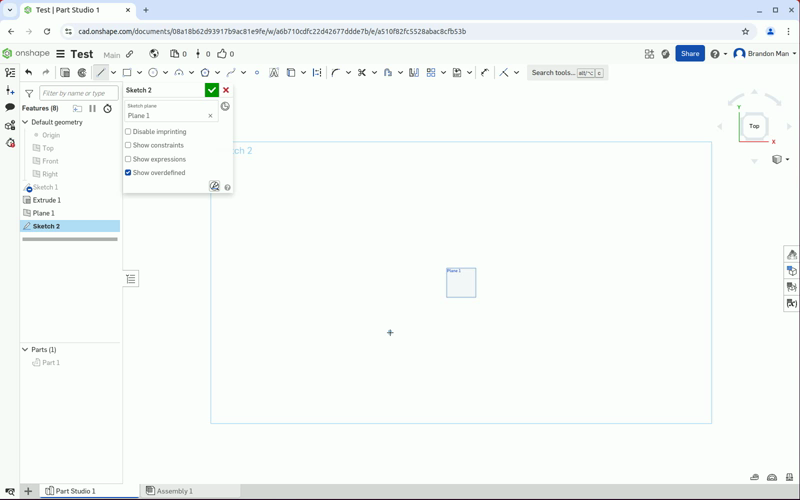
mouse_move(480, 332)
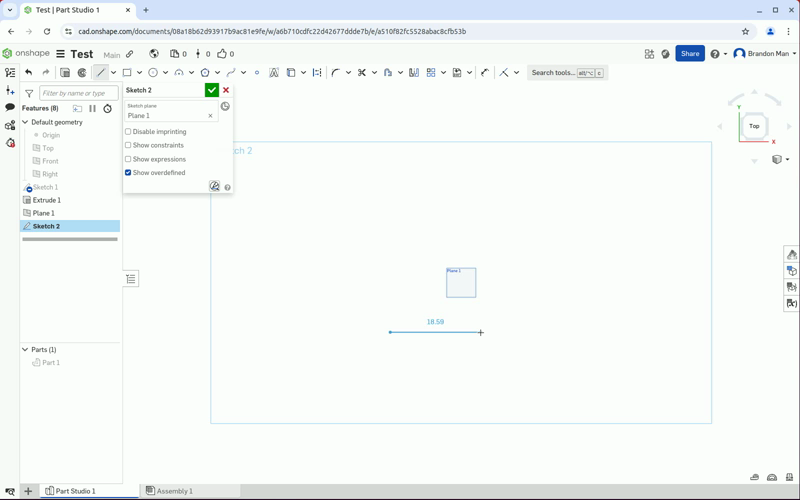
click(480, 332)
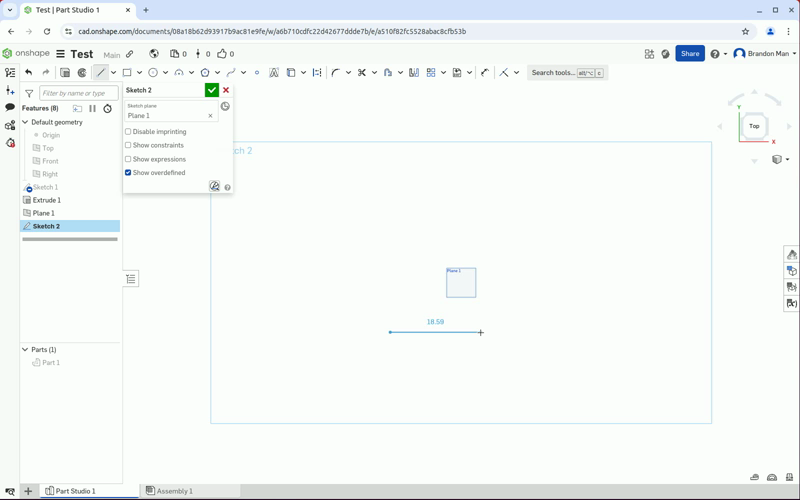
key_up(shift)
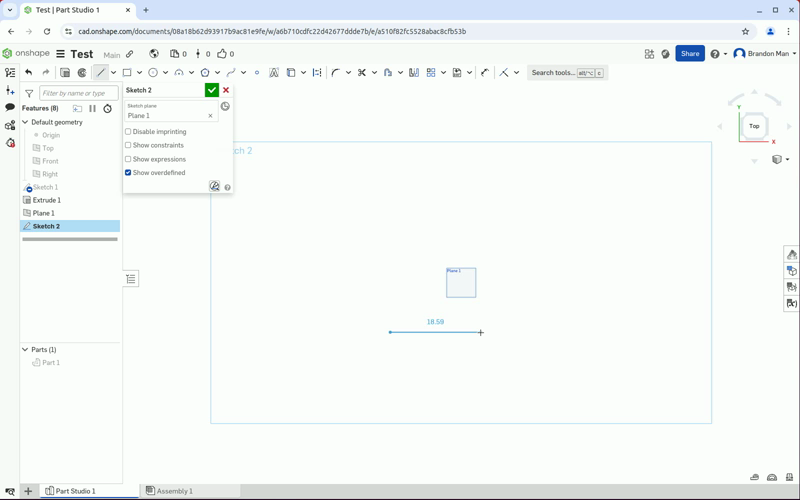
key_down(shift)
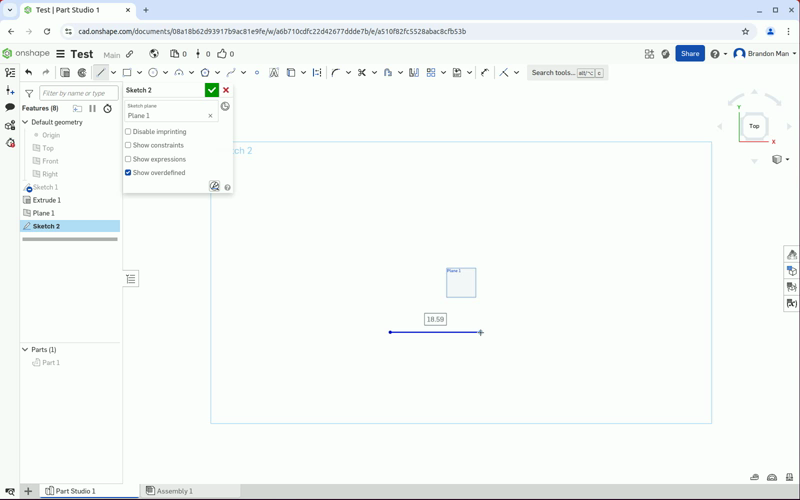
mouse_move(510, 332)
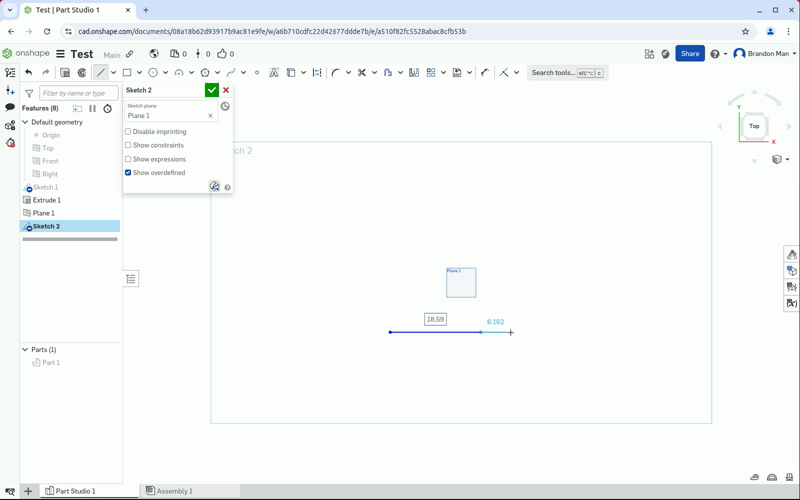
mouse_move(480, 282)
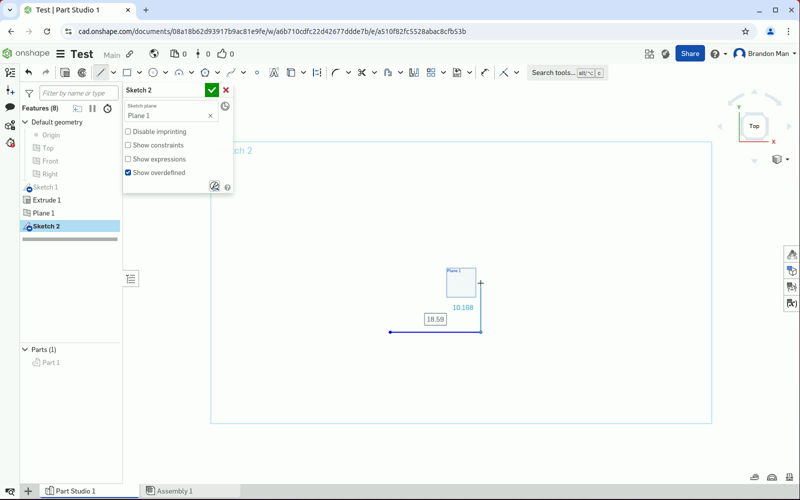
click(480, 282)
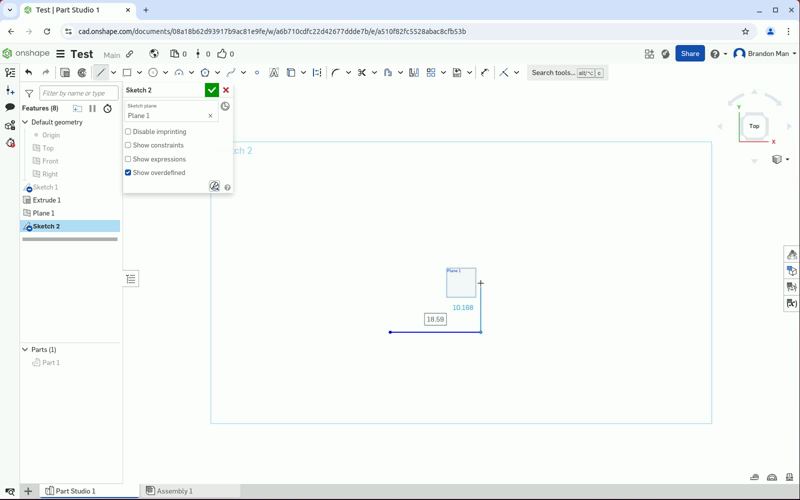
key_up(shift)
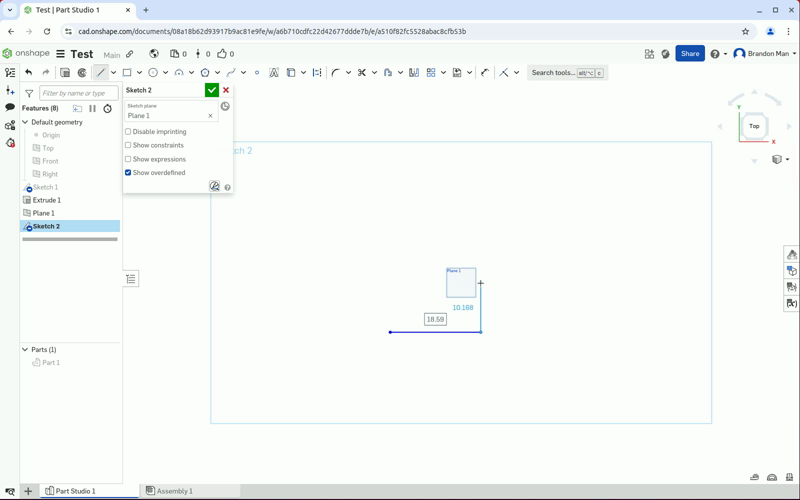
key_down(shift)
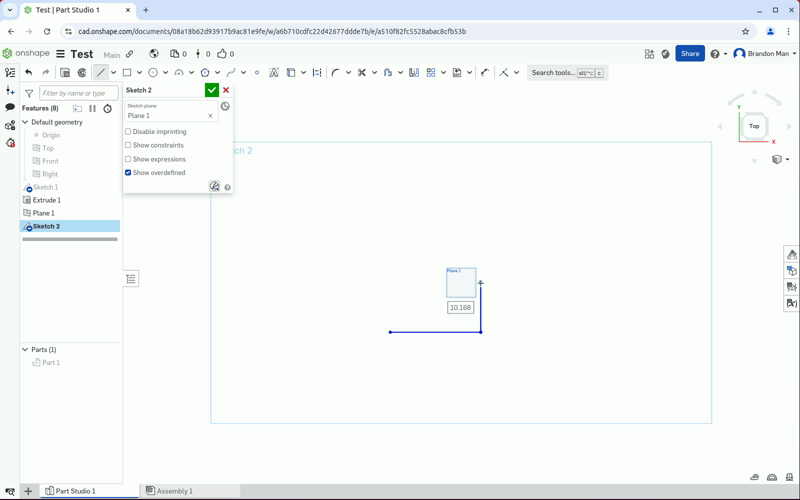
mouse_move(390, 282)
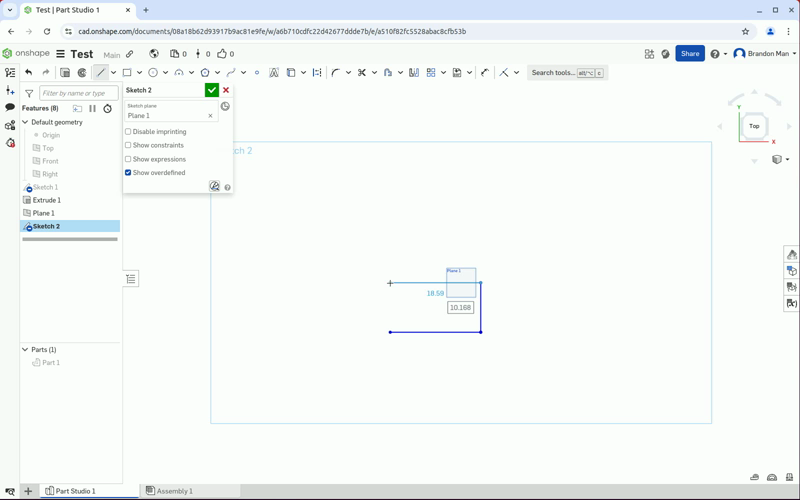
click(390, 282)
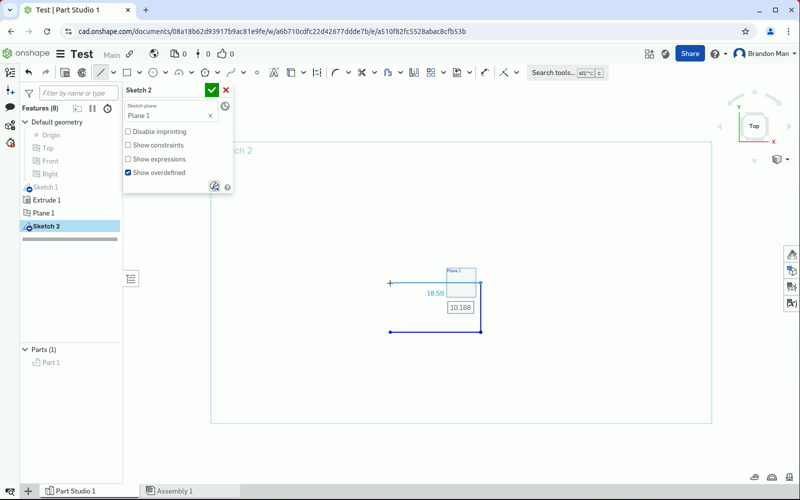
key_up(shift)
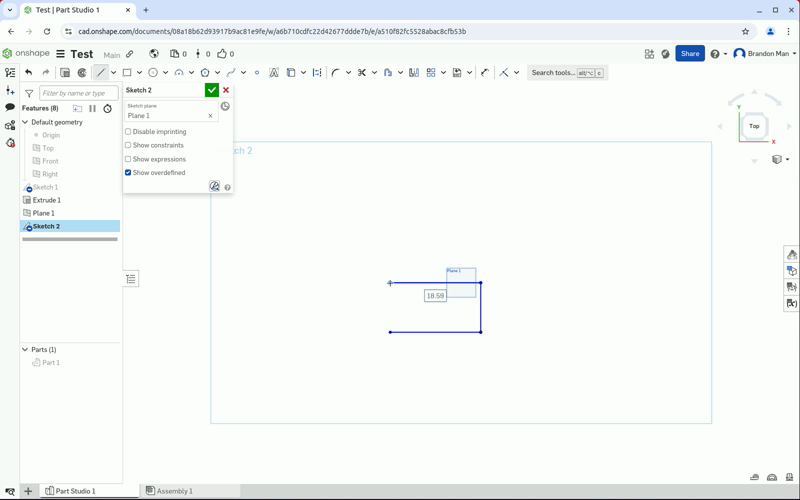
mouse_move(420, 282)
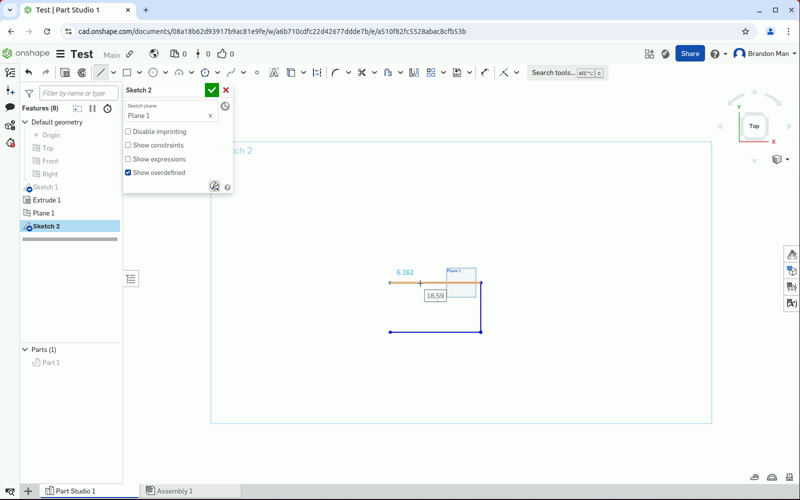
key_down(shift)
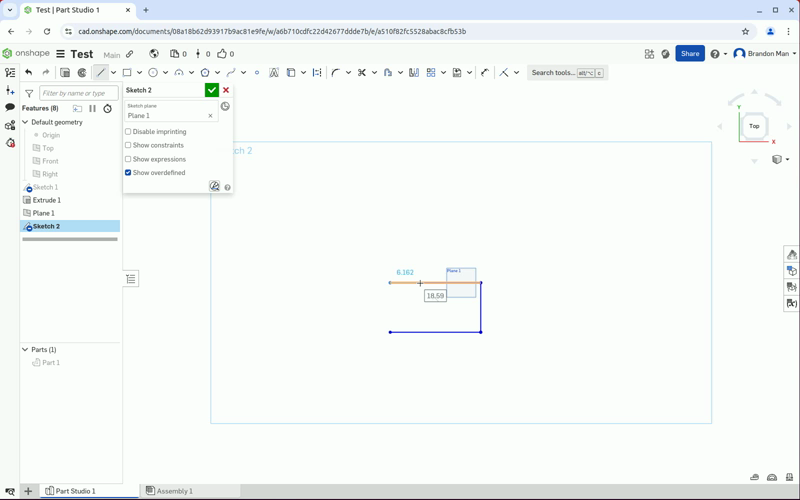
mouse_move(390, 332)
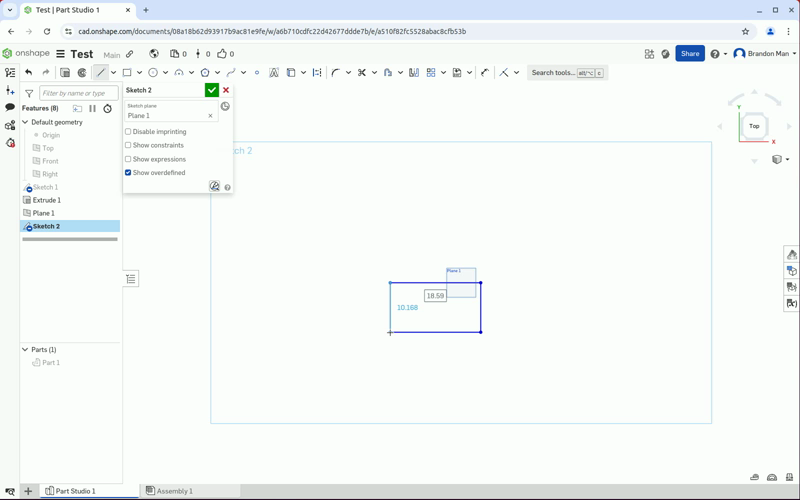
key_up(shift)
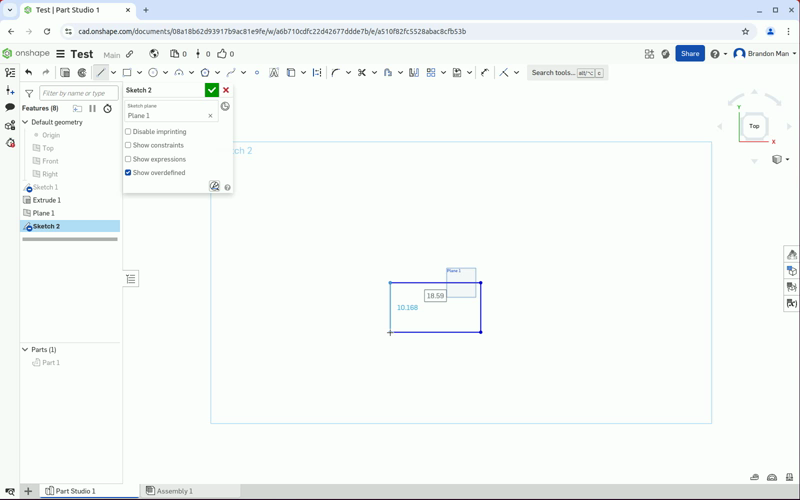
click(390, 332)
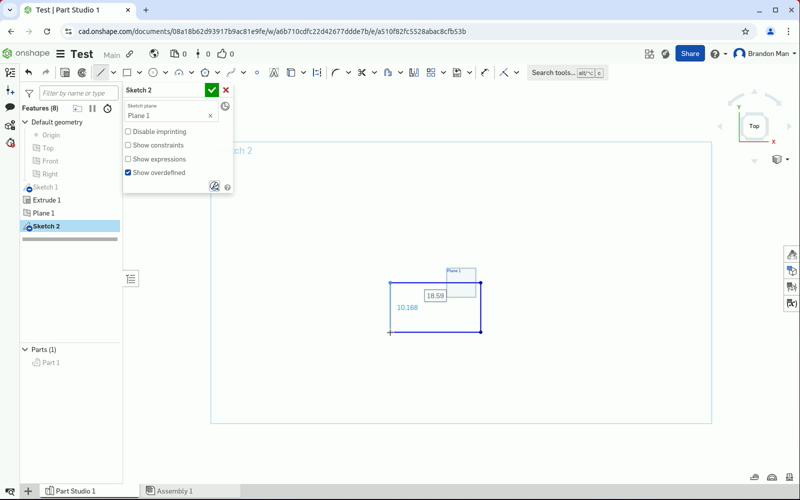
key(esc)
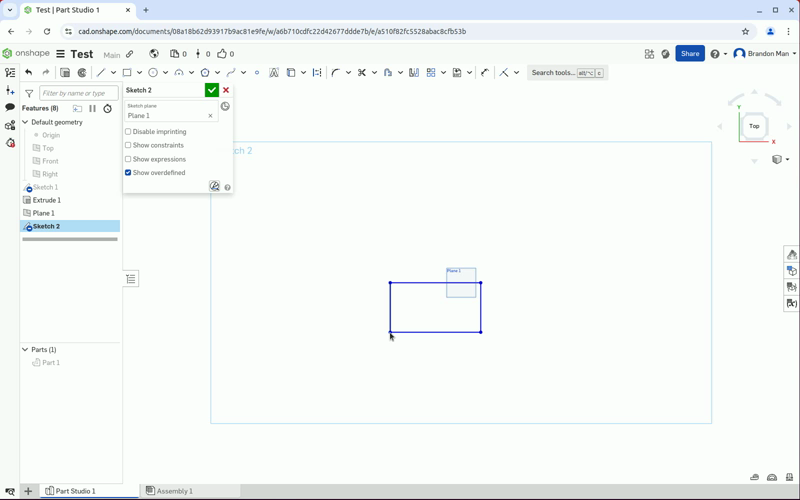
mouse_move(405, 328)
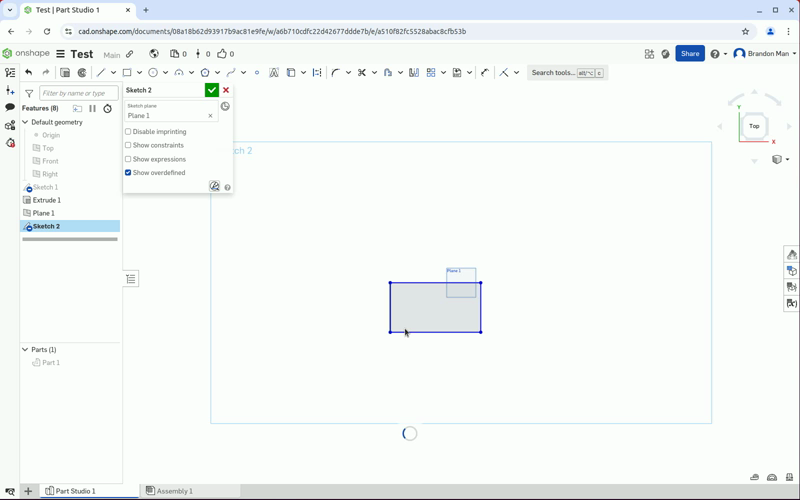
click(405, 328)
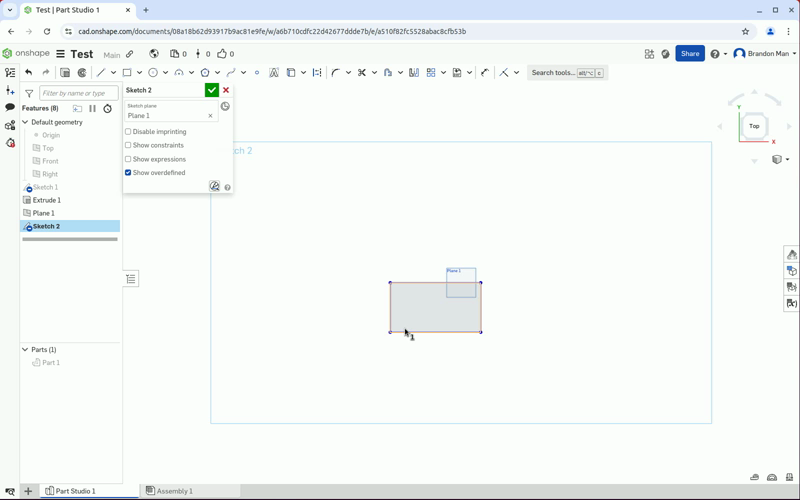
mouse_move(73, 352)
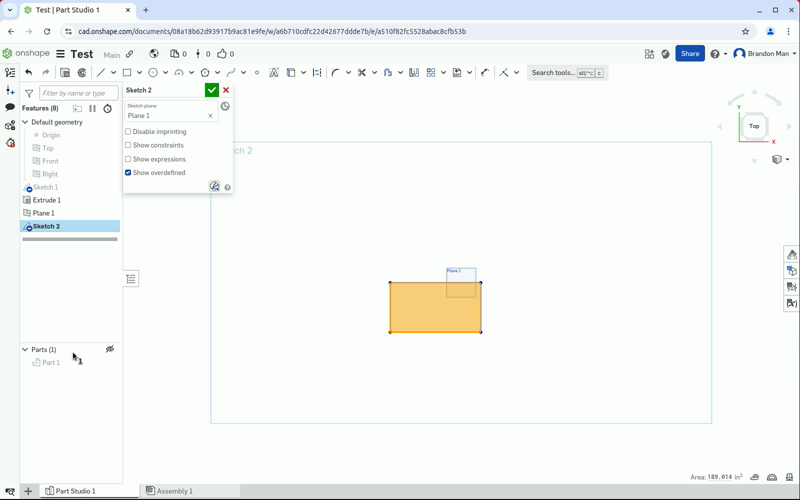
key(shift+y)
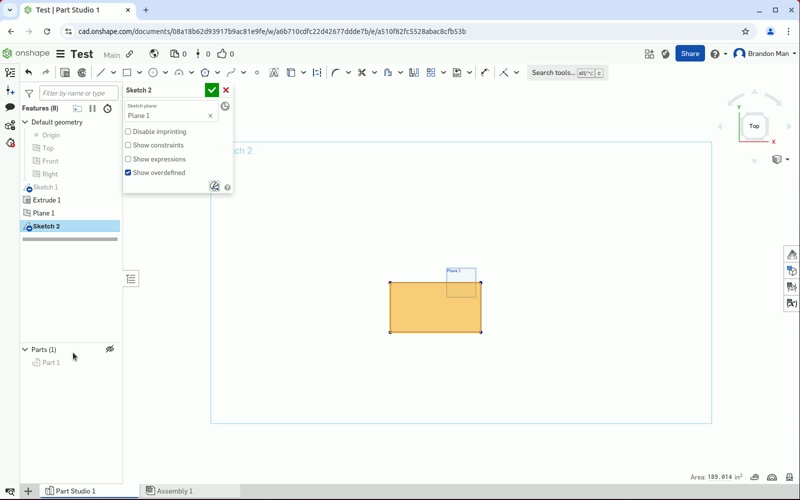
key(shift+e)
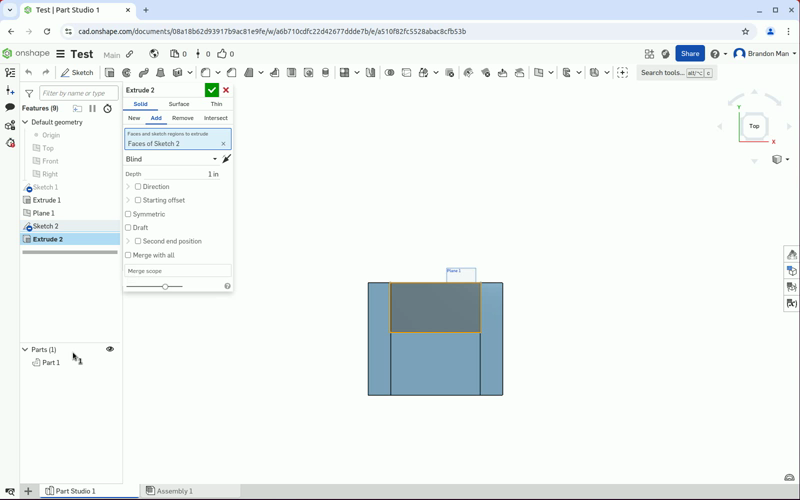
mouse_move(143, 106)
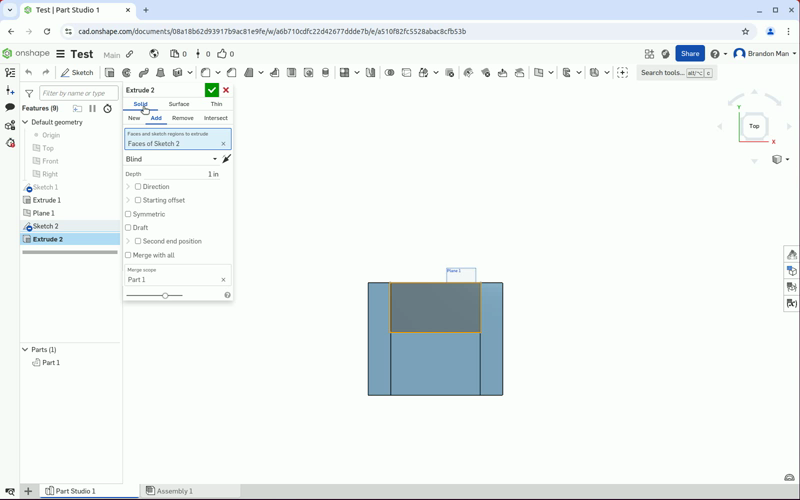
click(143, 106)
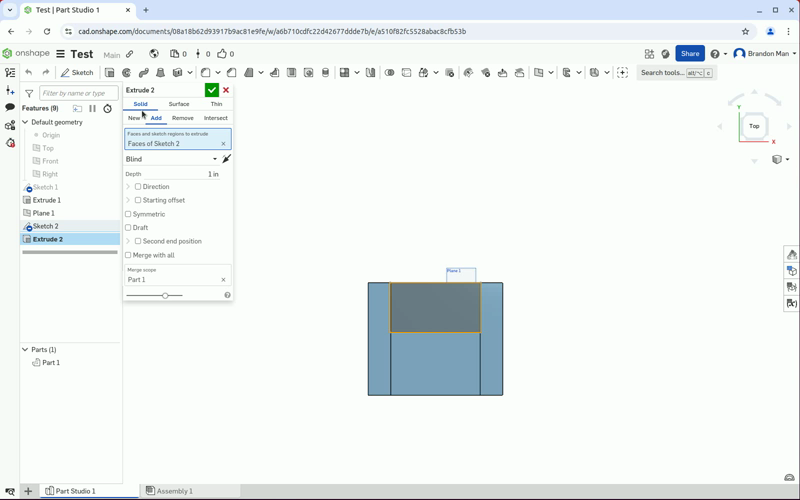
mouse_move(137, 120)
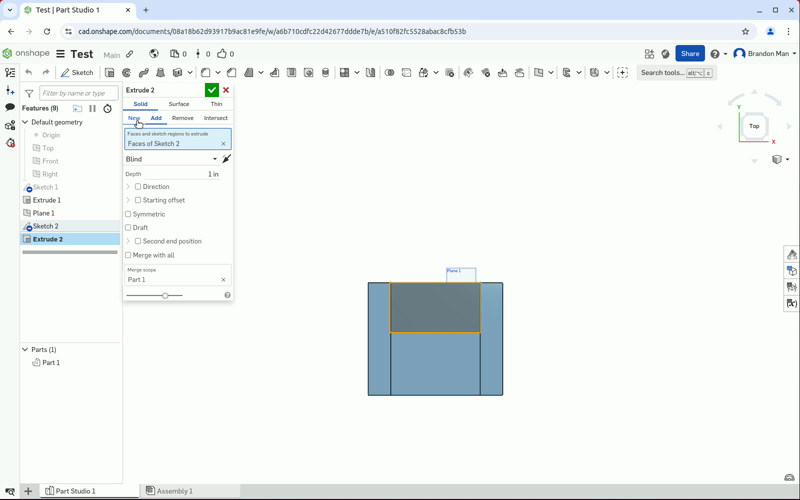
click(137, 120)
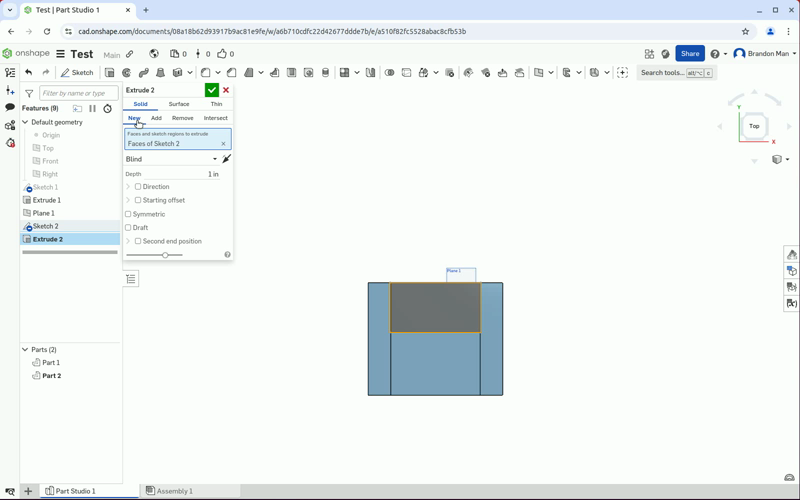
key(tab, 4)
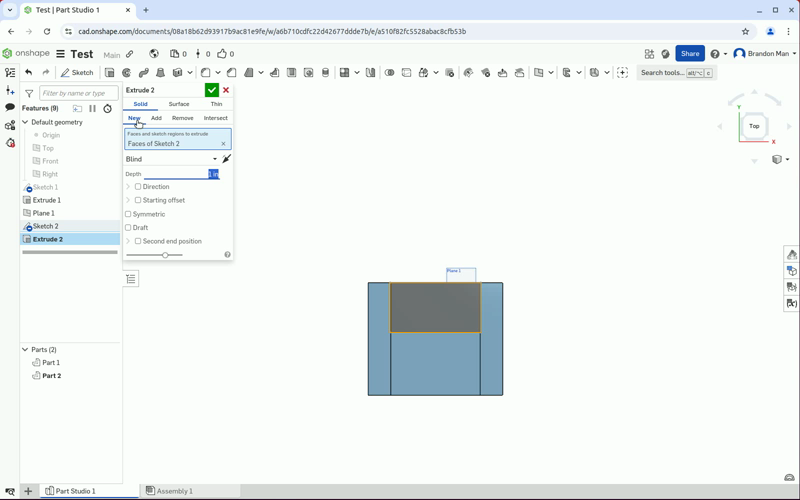
text(9.147)
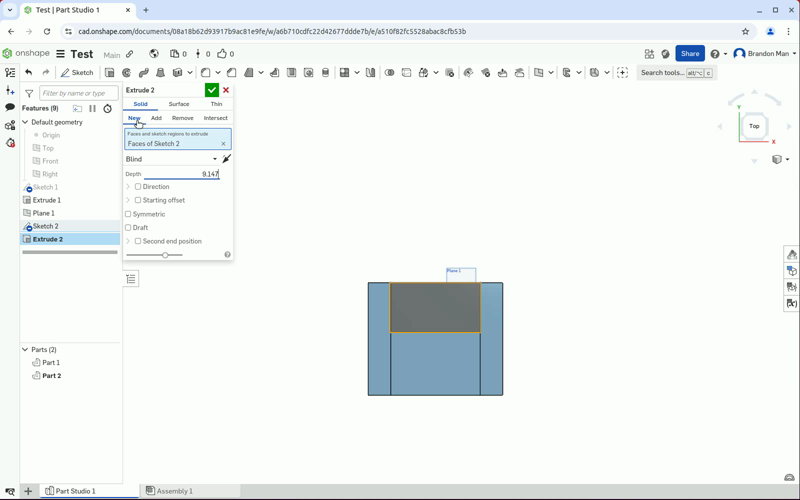
key(enter)
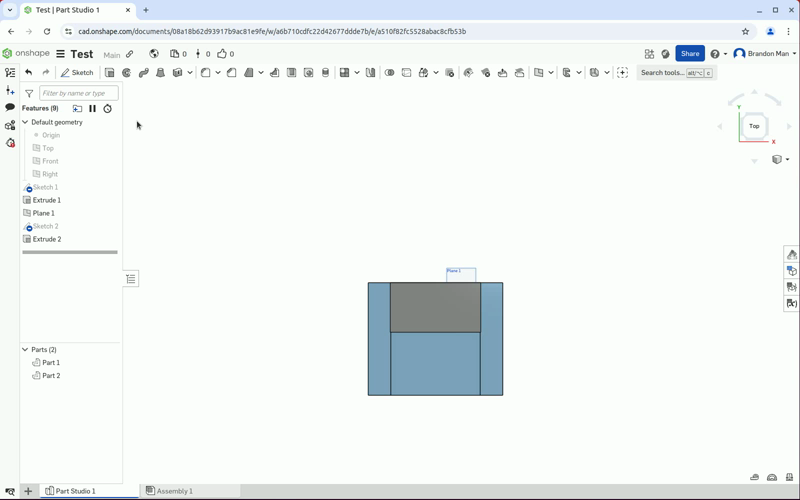
key(shift+h)
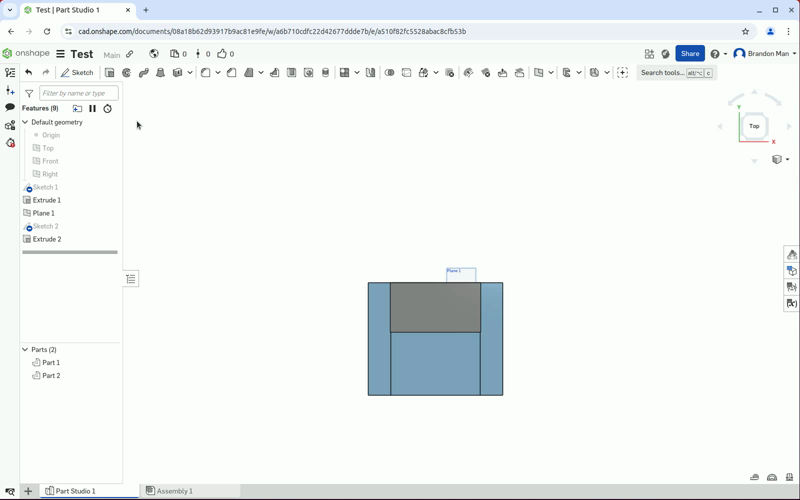
key(shift+h)
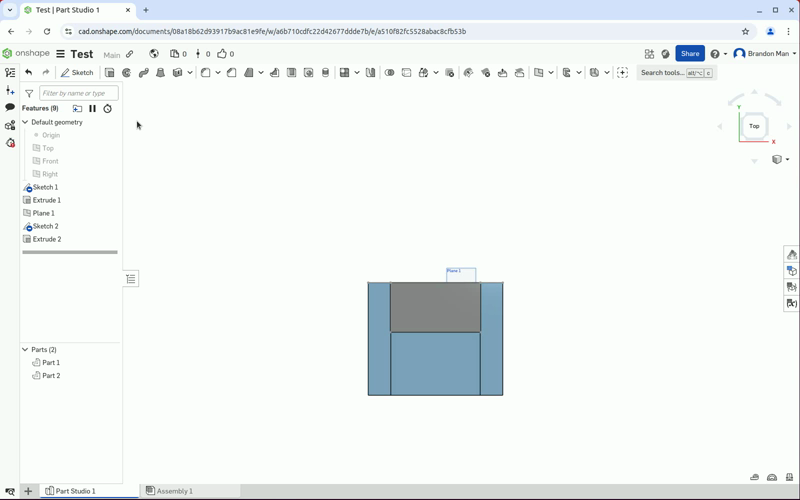
key(shift+7)
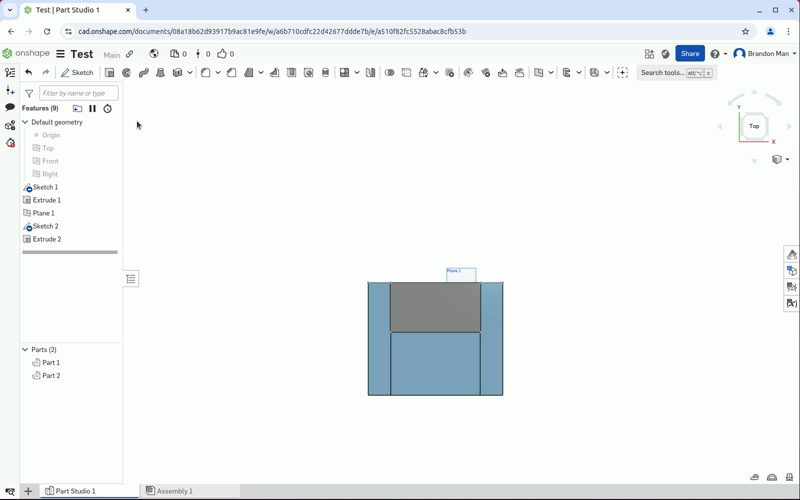
key(up, 3)
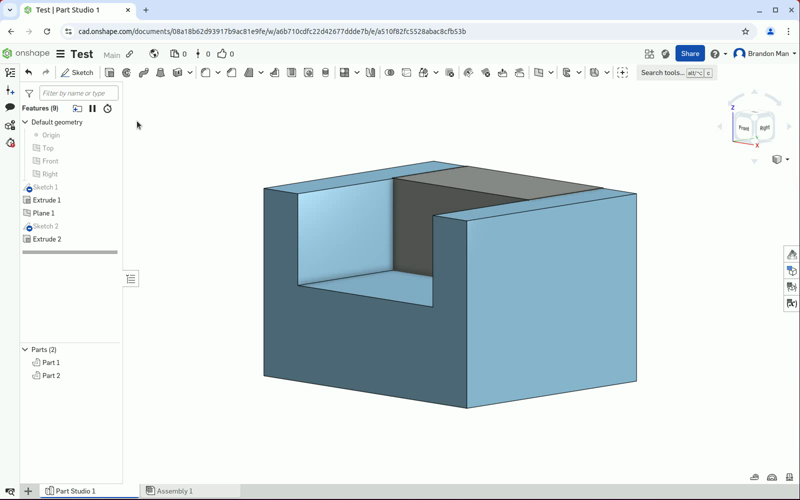
key(left, 3)
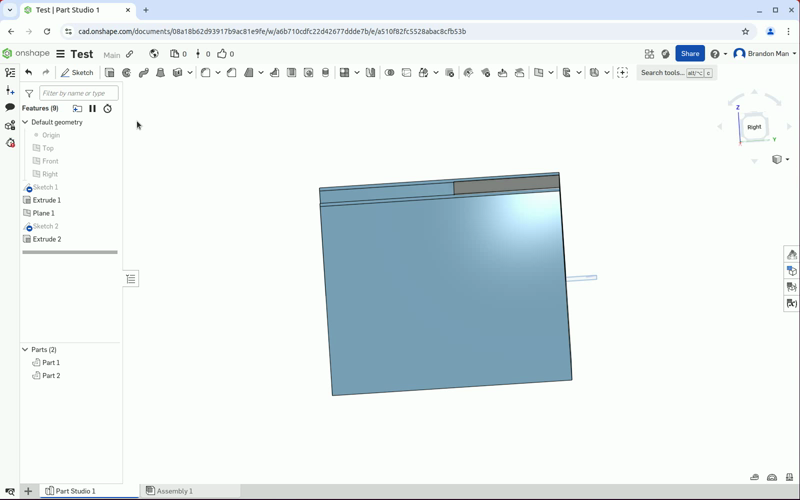
key(right, 3)
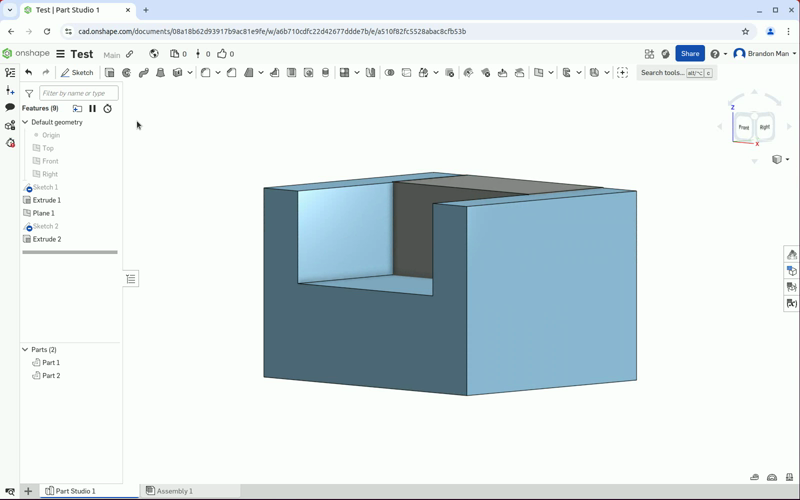
key(down, 3)
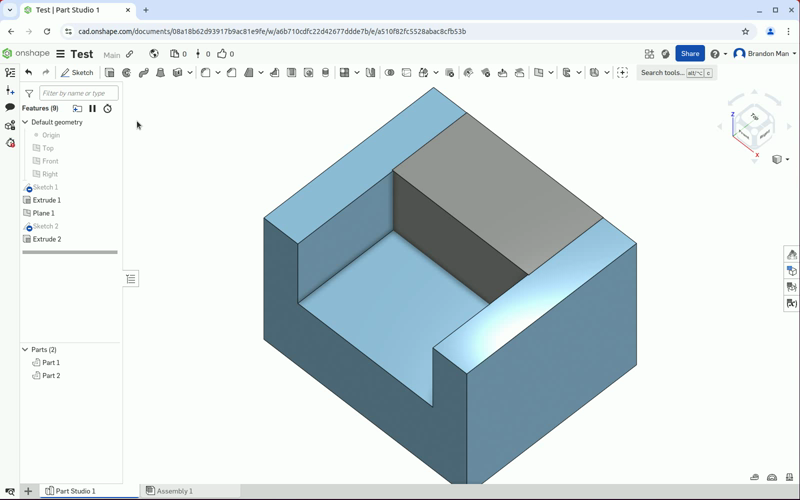
mouse_move(73, 189)
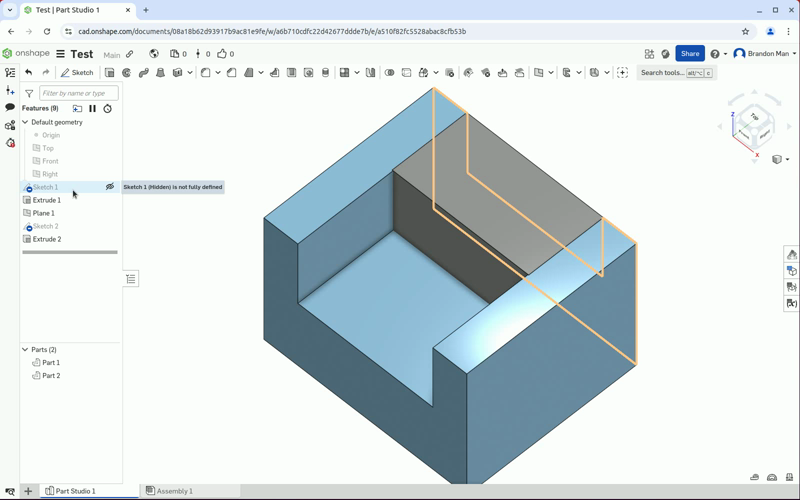
click(73, 189)